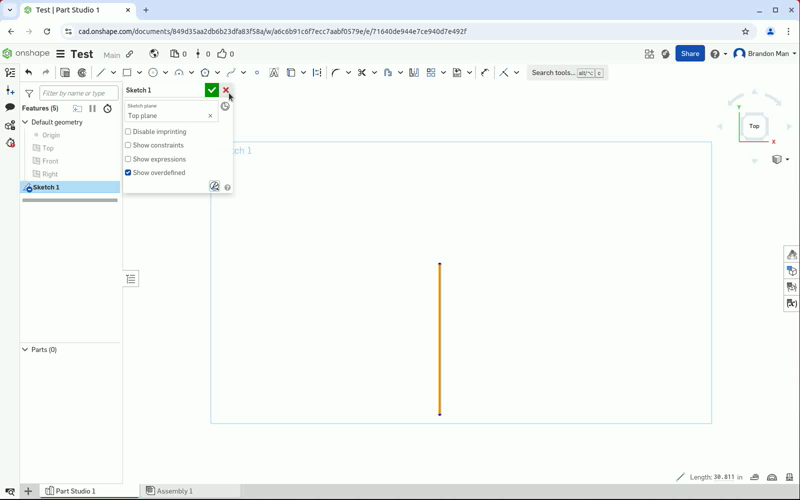
key(shift+h)
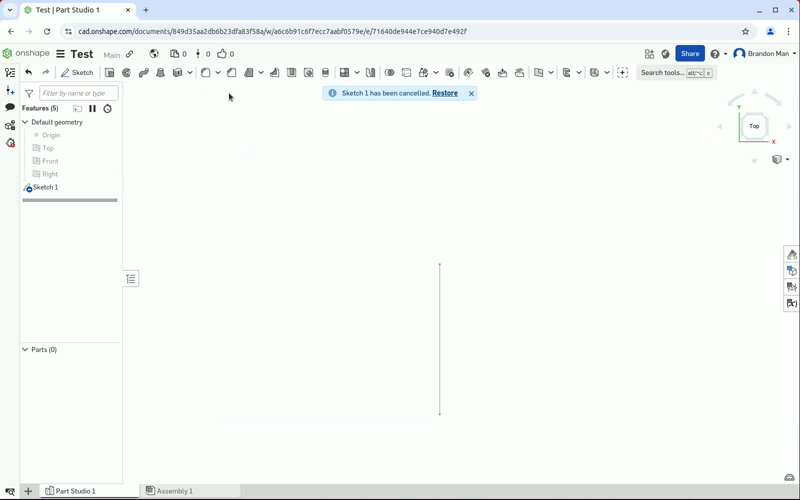
key(shift+s)
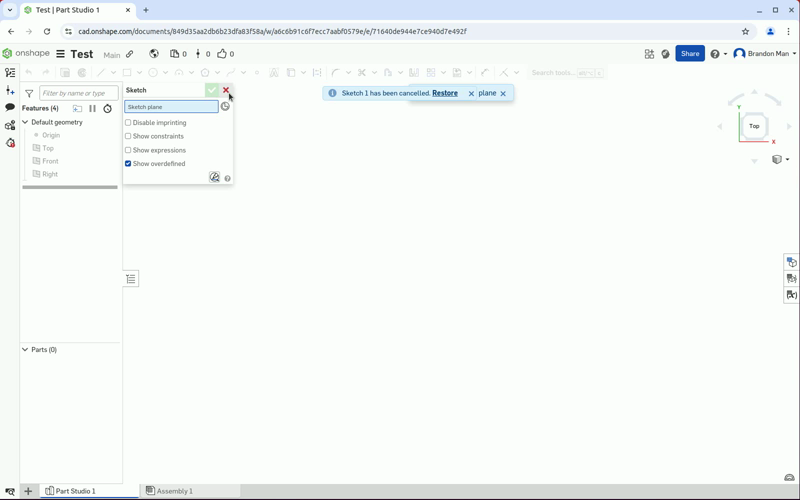
mouse_move(73, 150)
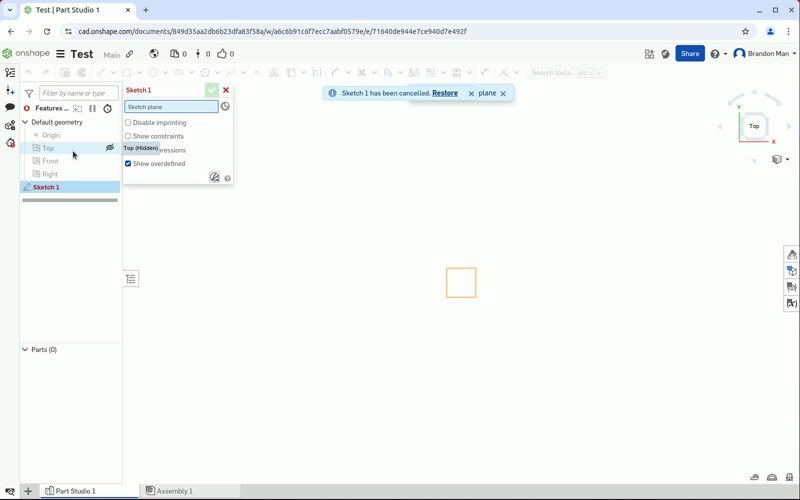
click(73, 150)
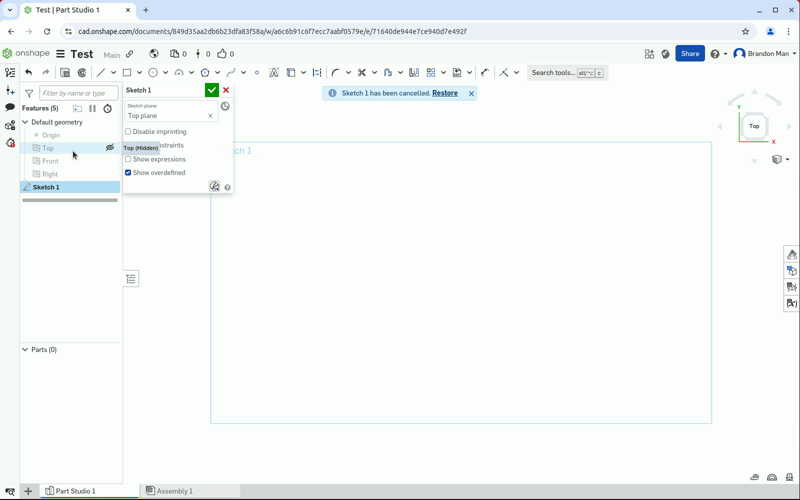
mouse_move(73, 352)
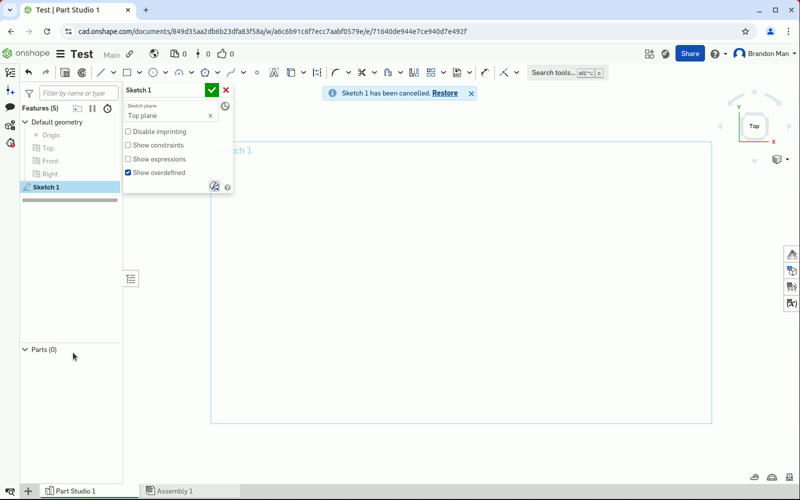
key(y)
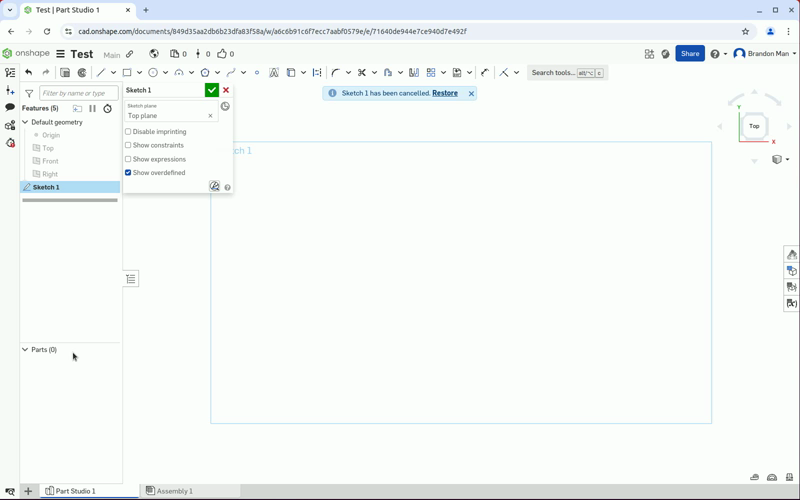
key(l)
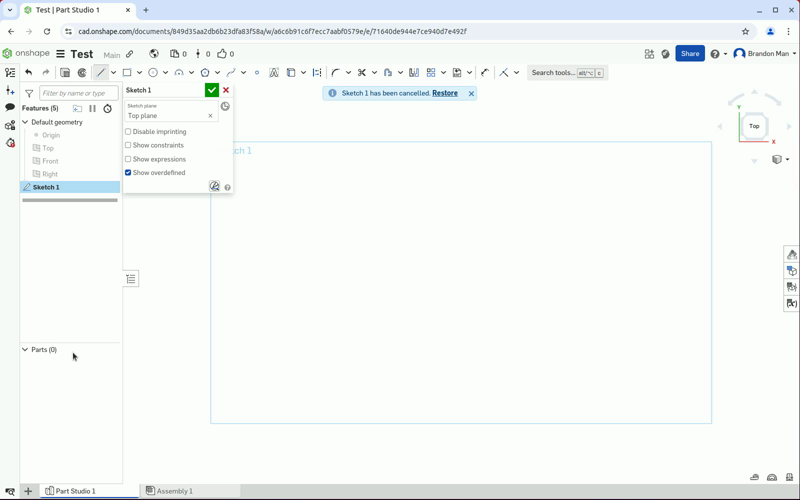
key_down(shift)
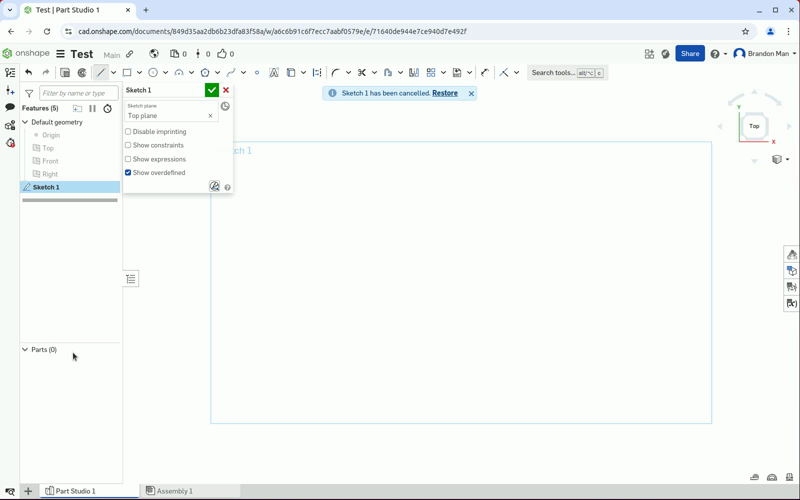
mouse_move(349, 282)
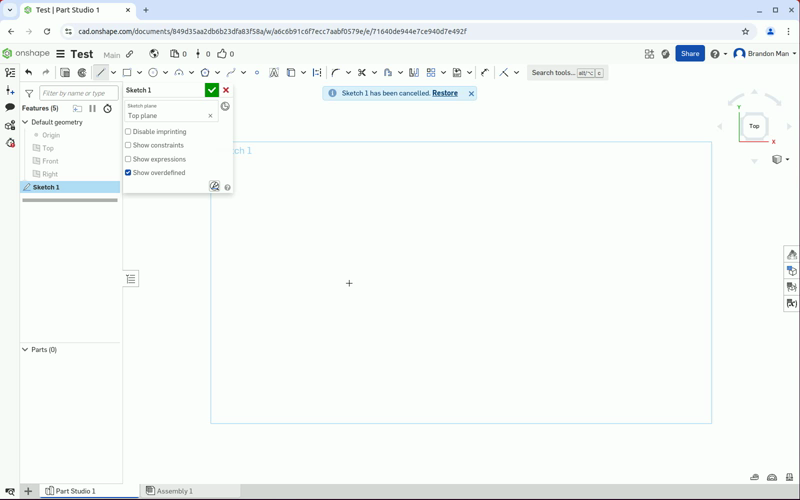
click(349, 282)
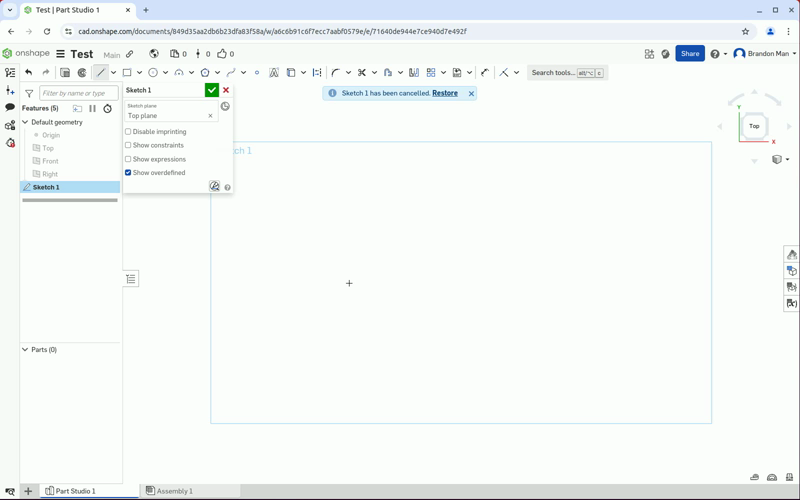
key_up(shift)
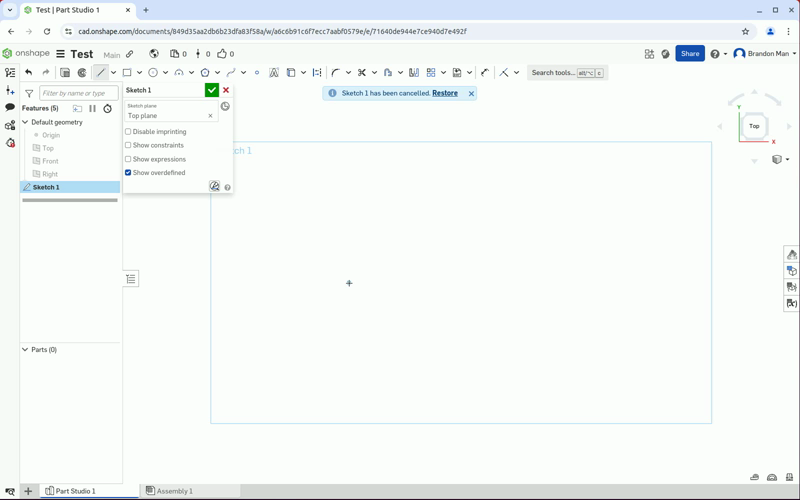
key_down(shift)
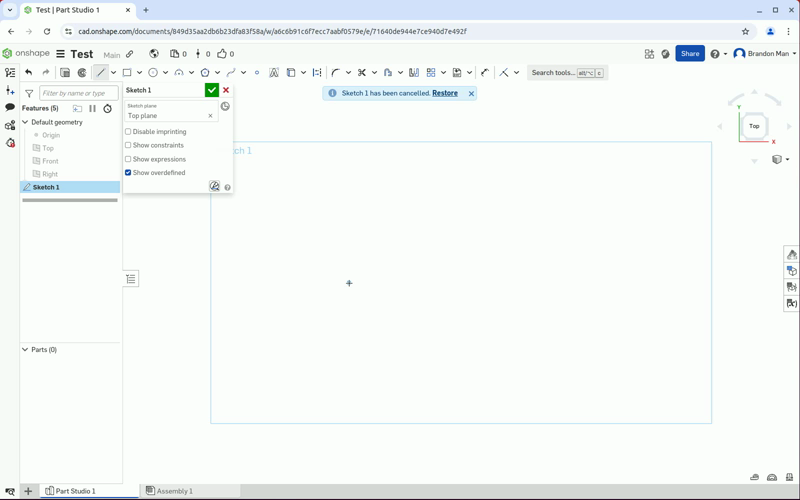
mouse_move(405, 378)
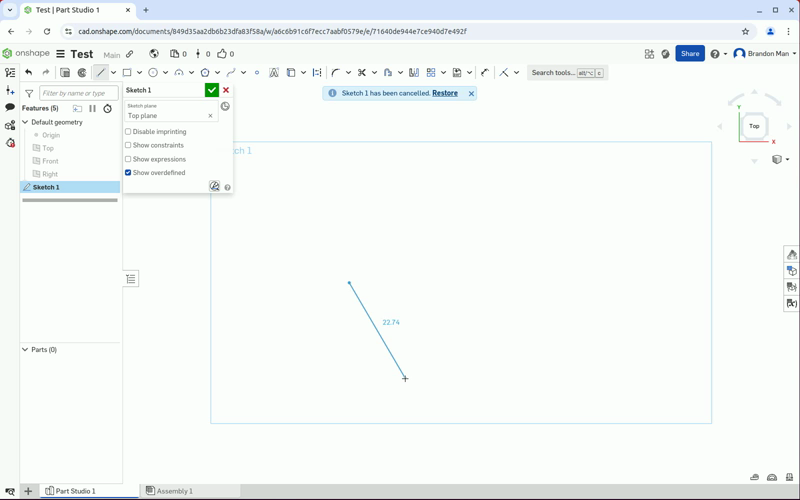
click(405, 378)
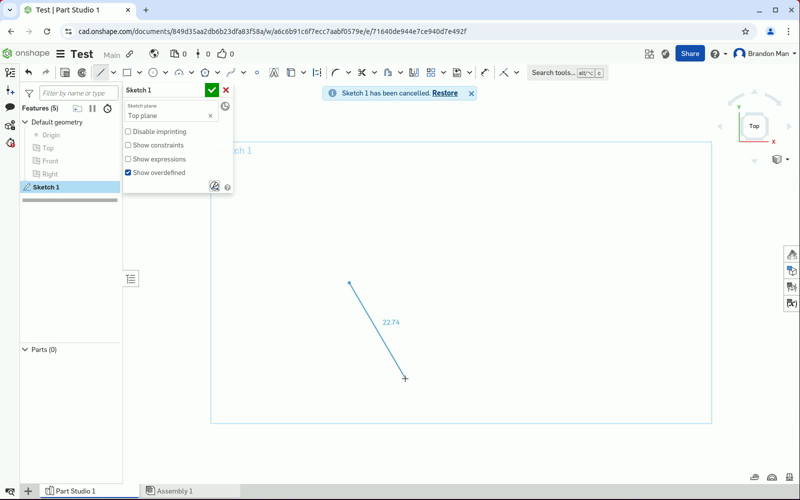
key_up(shift)
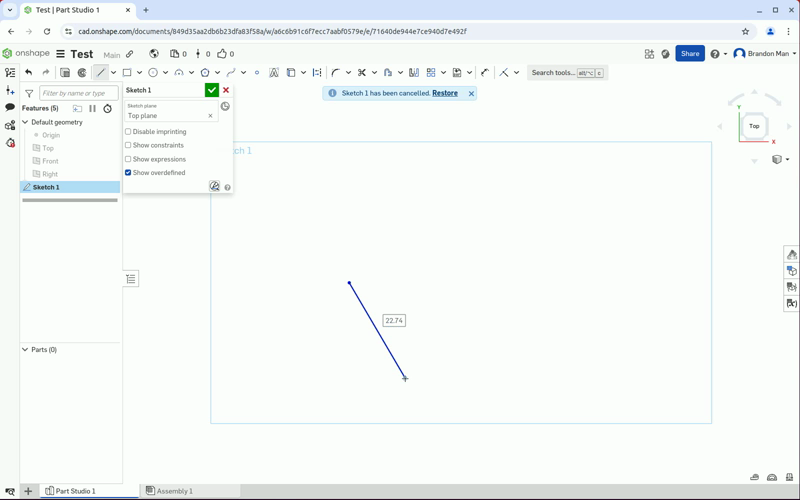
key_down(shift)
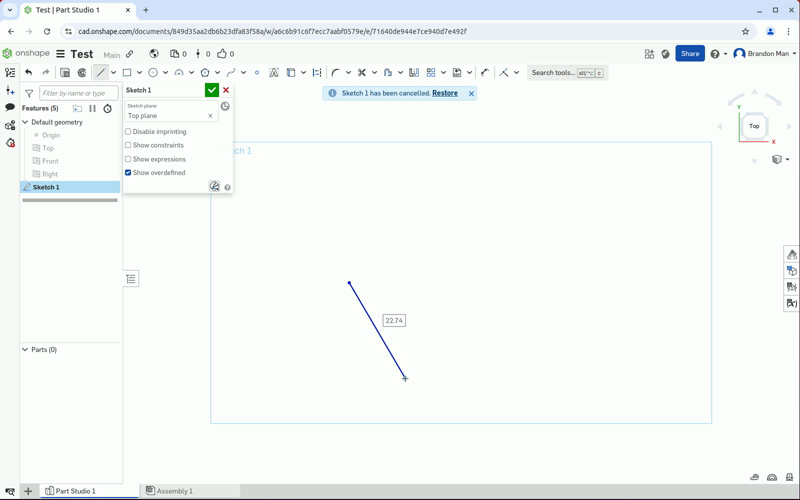
mouse_move(514, 378)
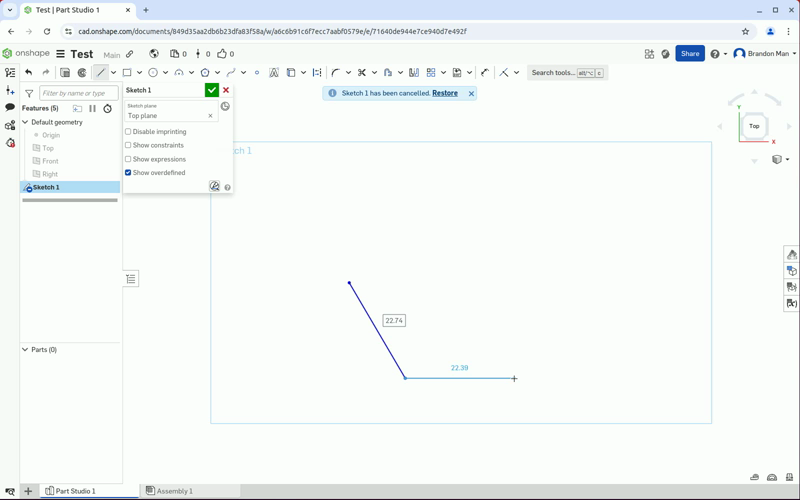
click(514, 378)
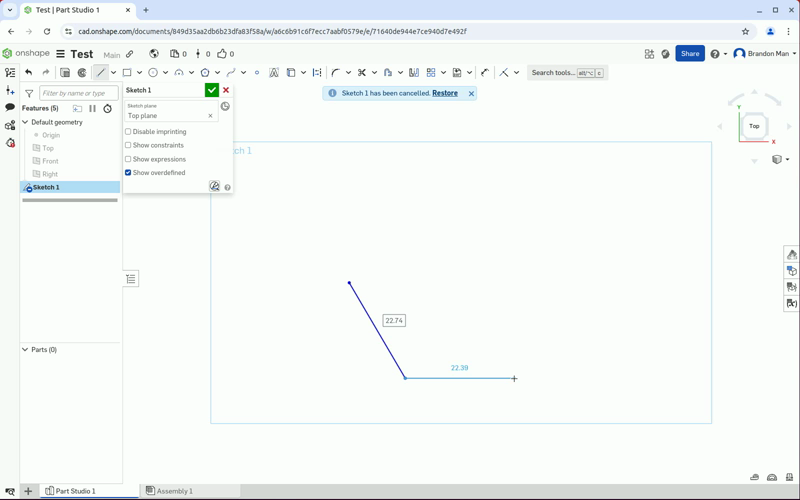
key_up(shift)
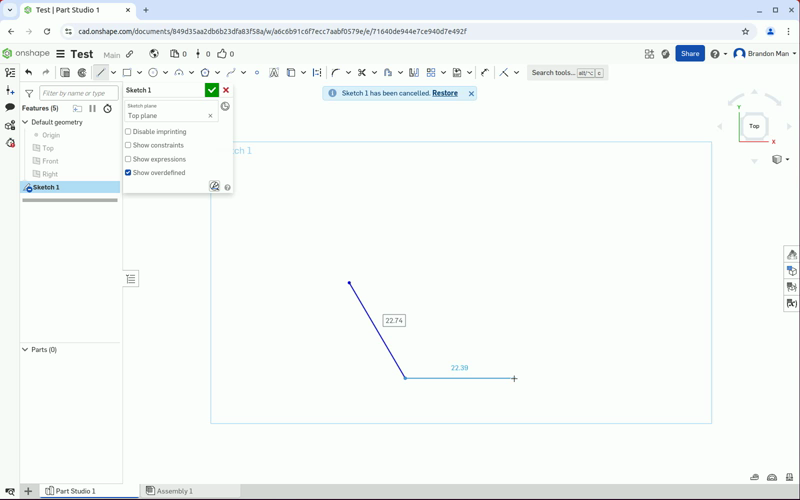
key_down(shift)
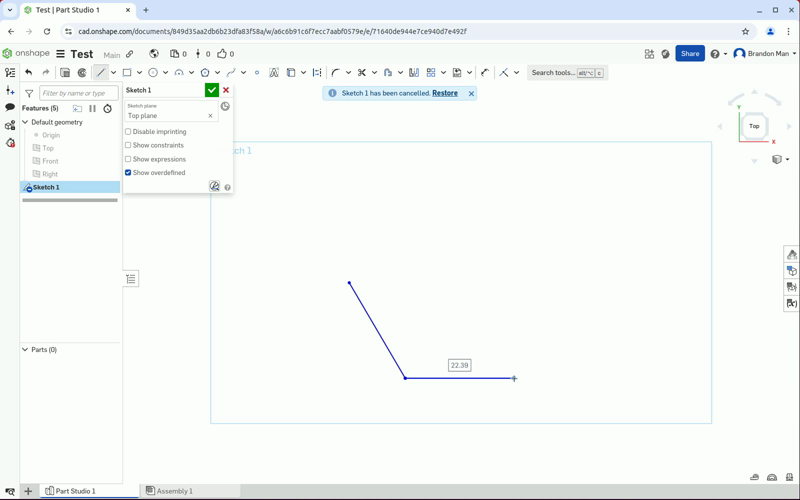
mouse_move(569, 282)
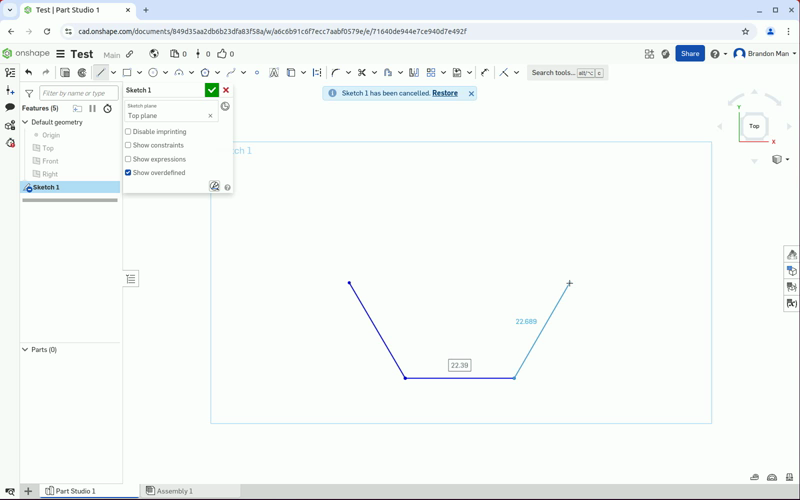
click(569, 282)
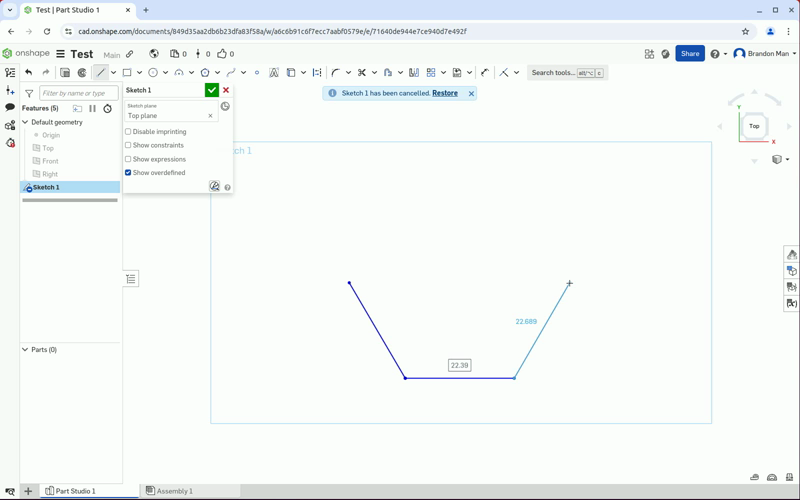
key_up(shift)
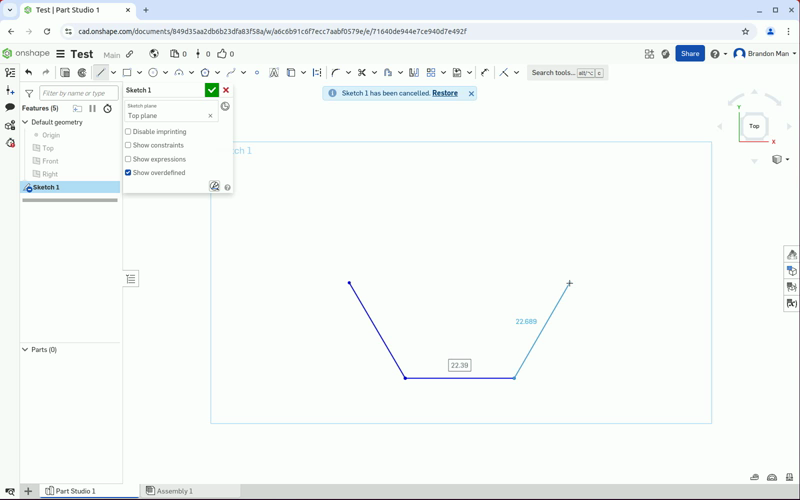
key_down(shift)
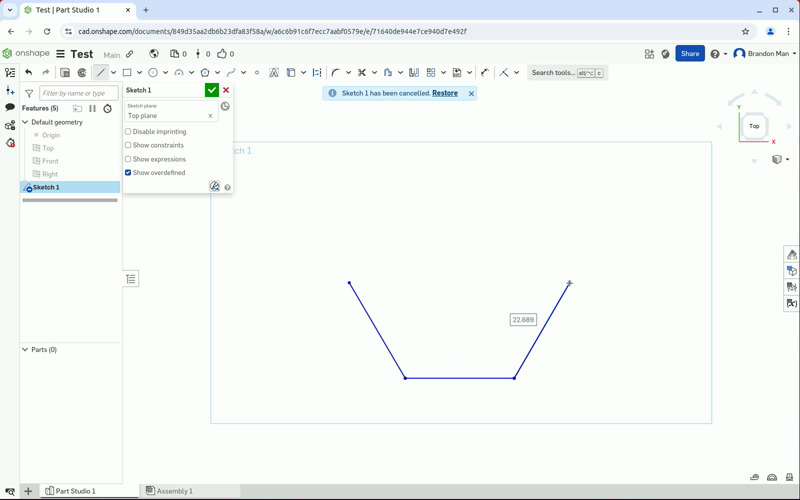
mouse_move(514, 187)
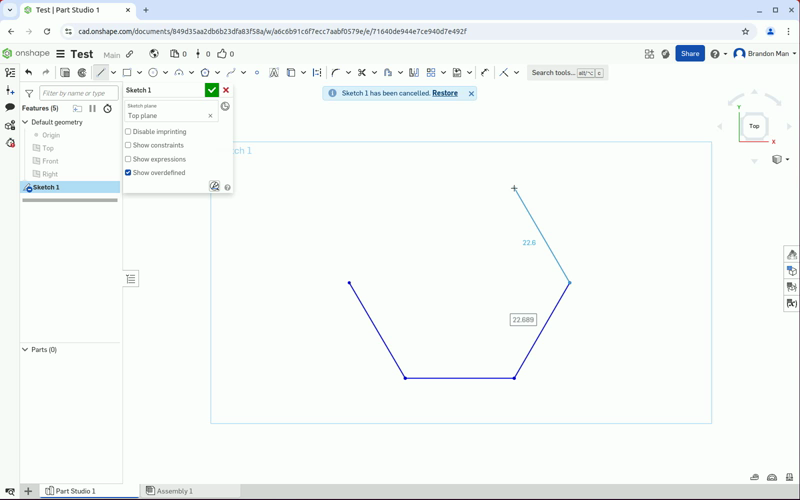
click(514, 187)
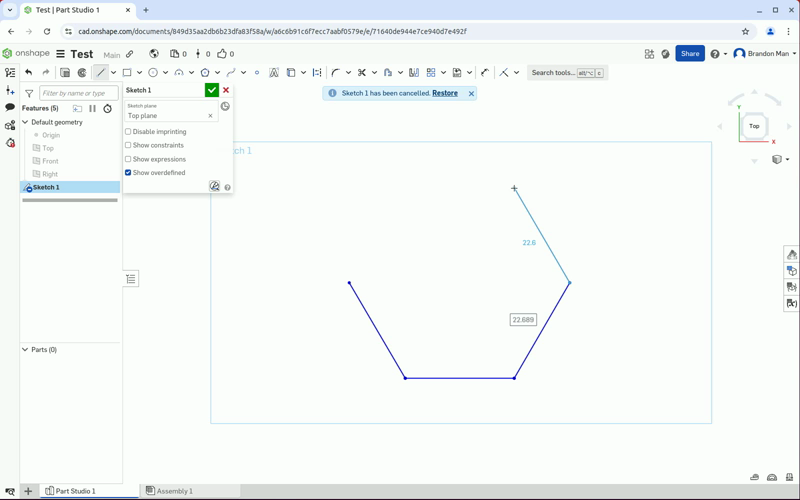
key_up(shift)
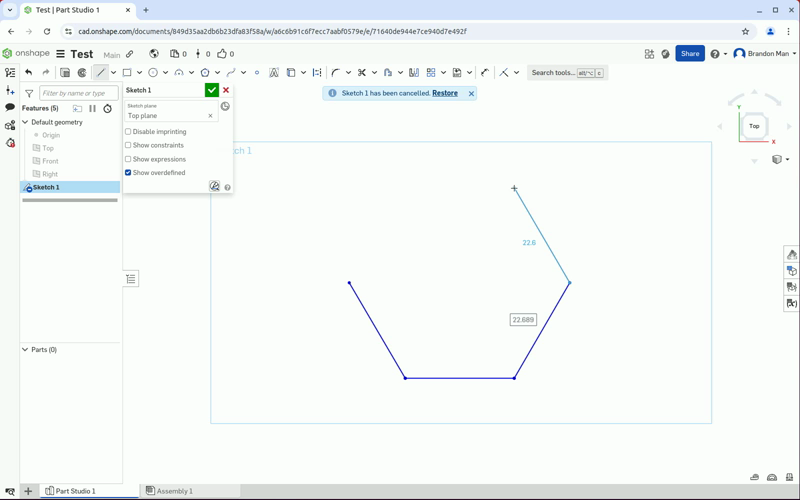
key_down(shift)
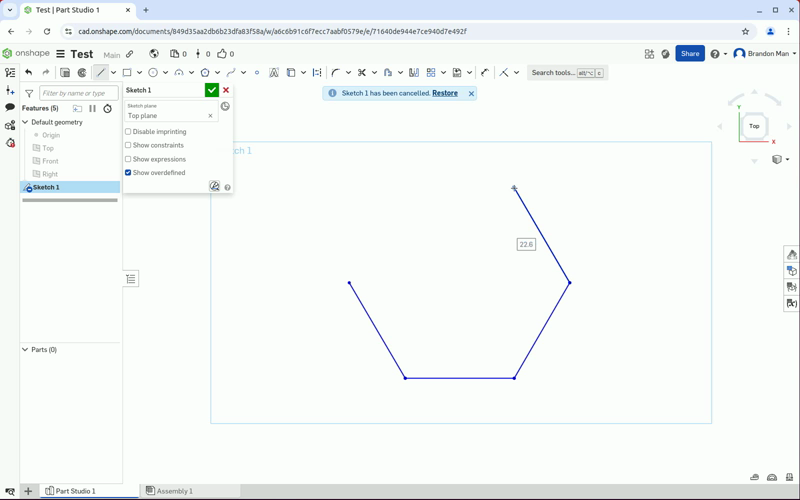
mouse_move(405, 187)
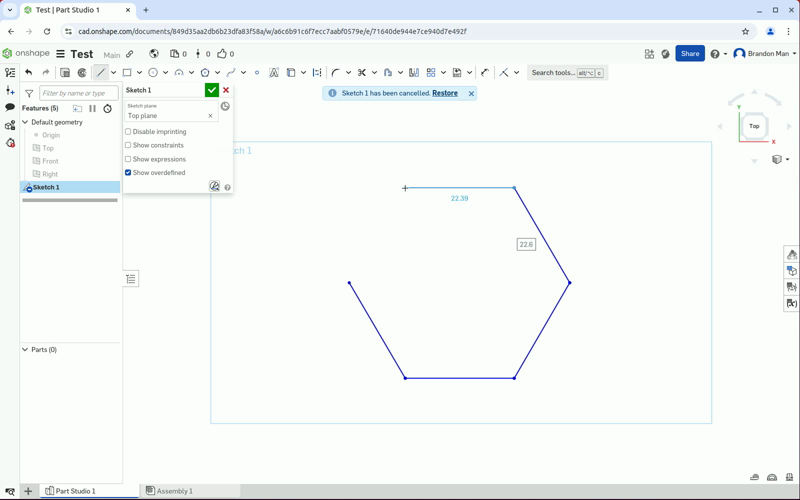
click(405, 187)
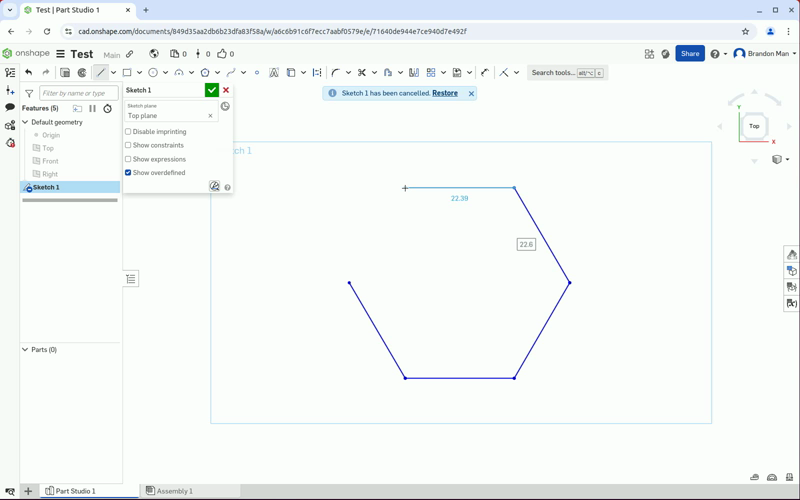
key_up(shift)
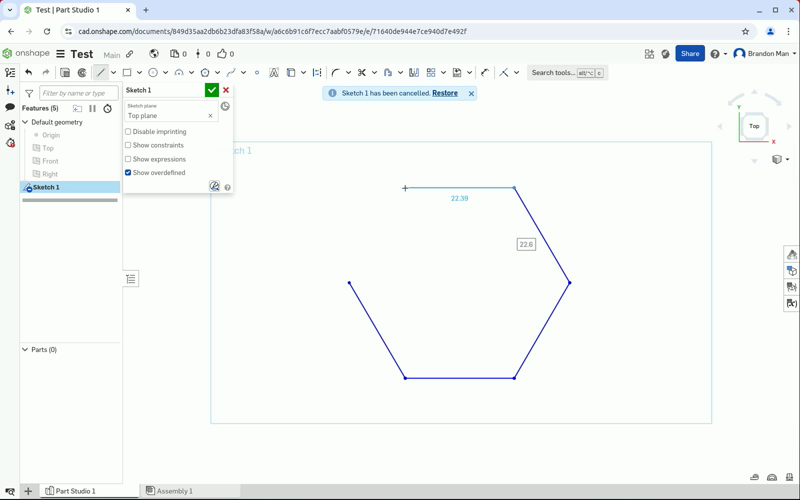
key_down(shift)
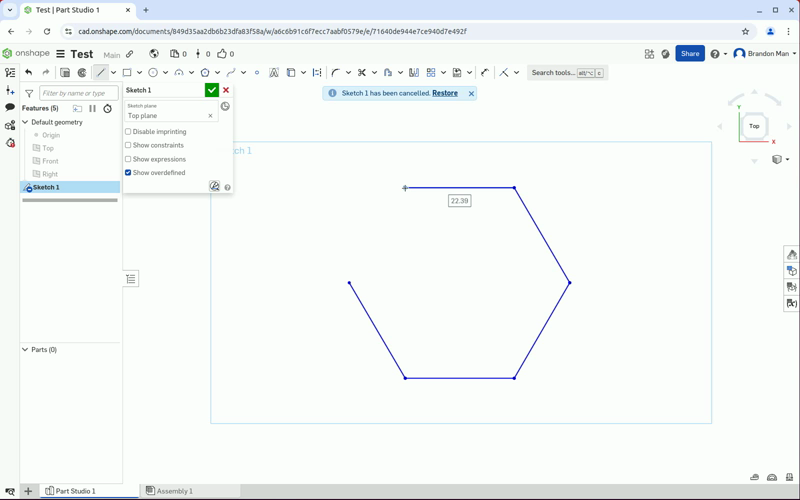
mouse_move(349, 282)
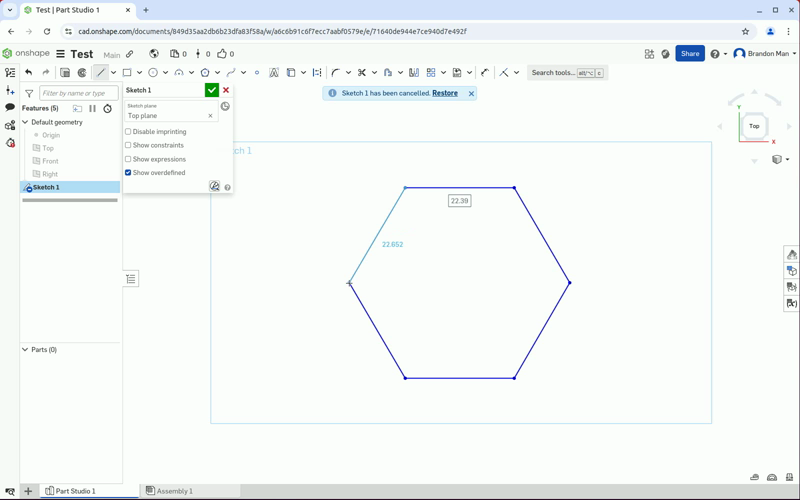
key_up(shift)
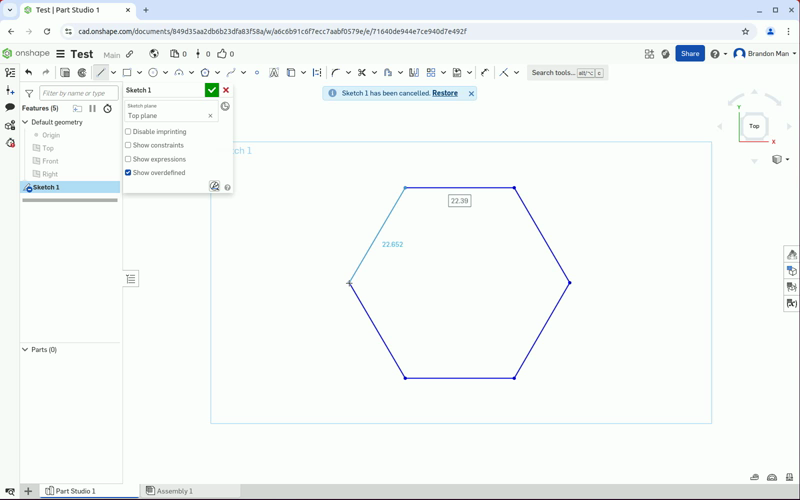
click(349, 282)
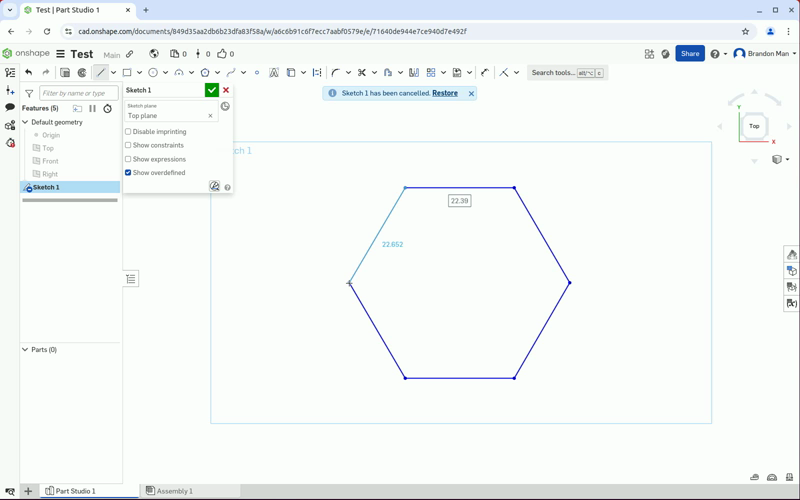
key(esc)
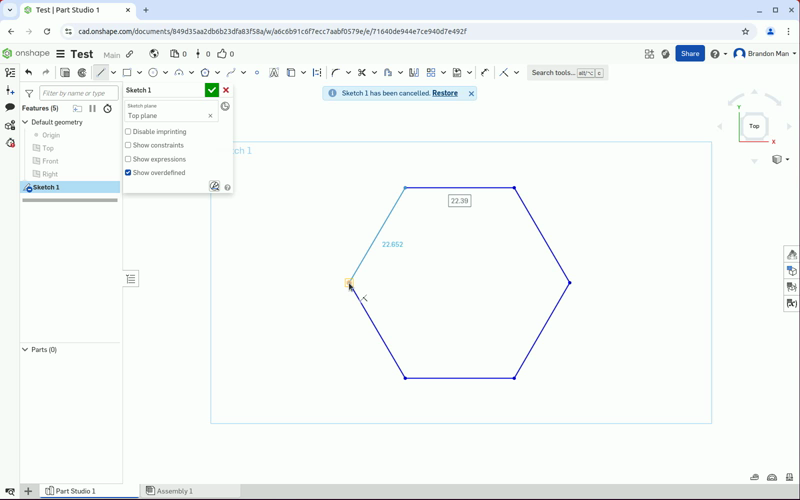
mouse_move(454, 250)
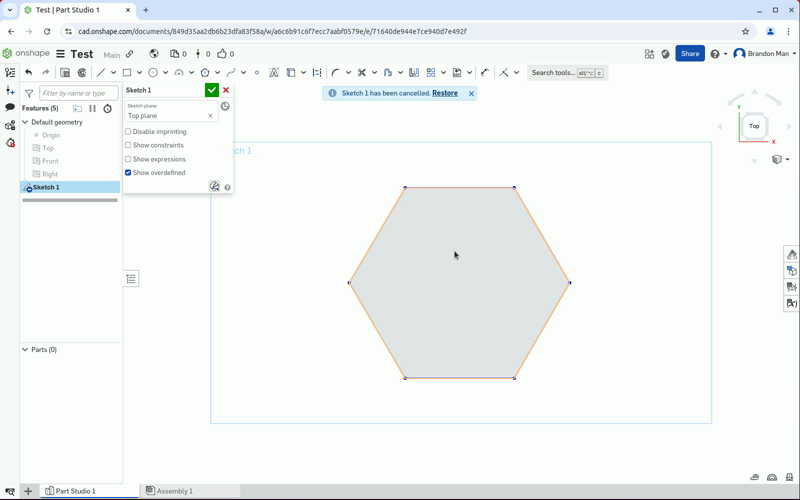
click(454, 250)
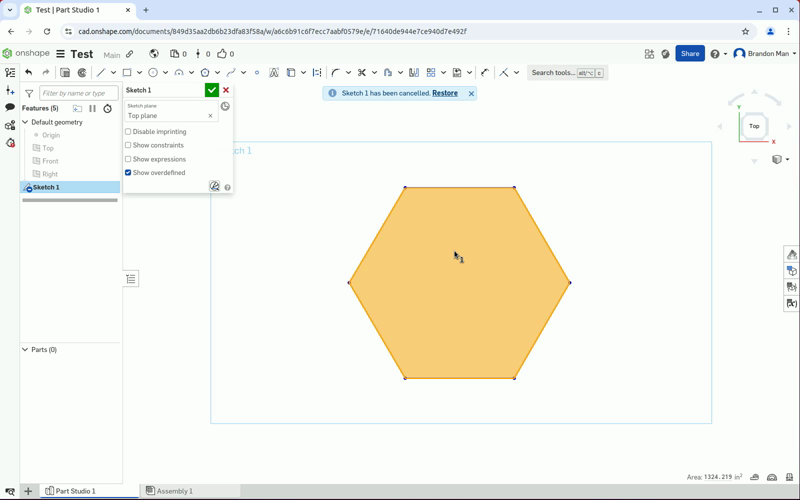
mouse_move(73, 352)
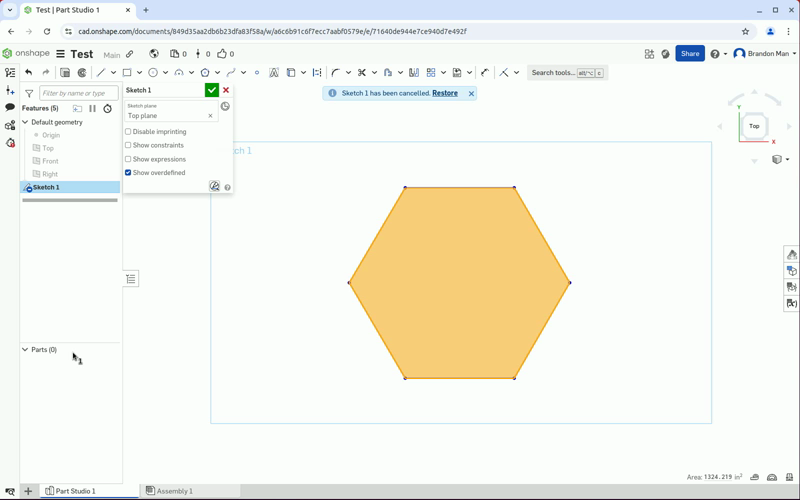
key(shift+y)
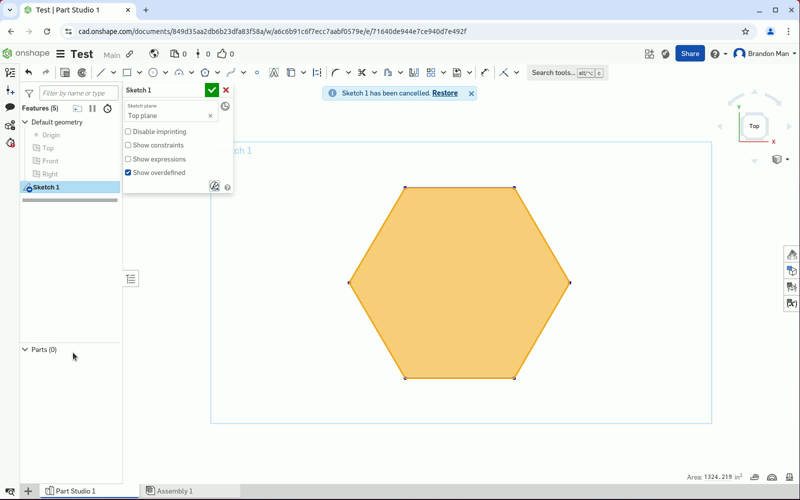
key(shift+e)
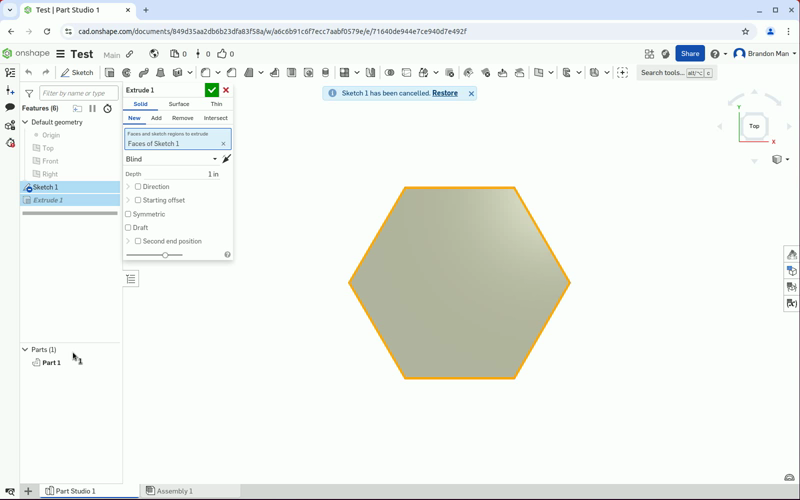
mouse_move(143, 106)
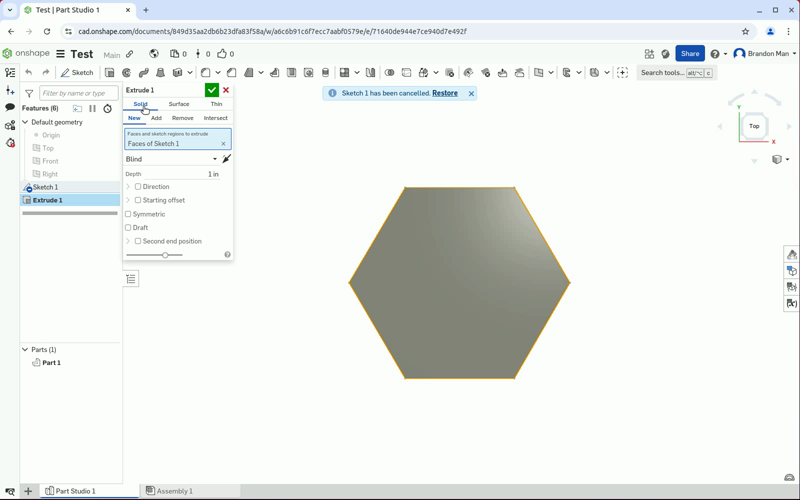
click(143, 106)
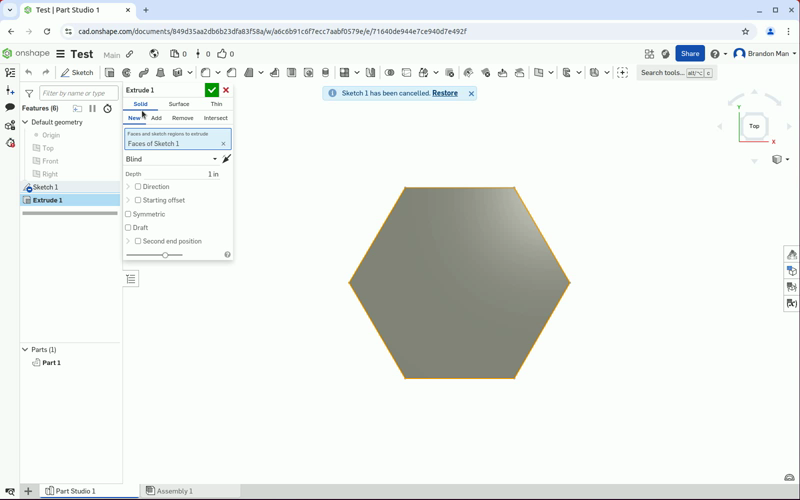
mouse_move(137, 120)
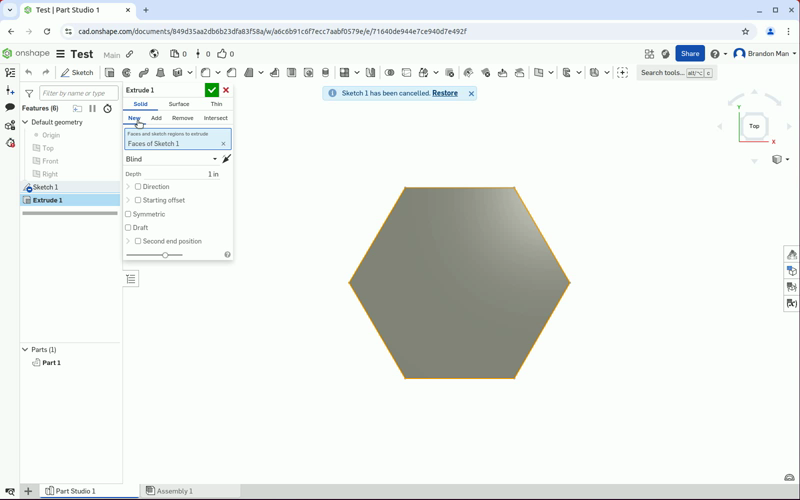
click(137, 120)
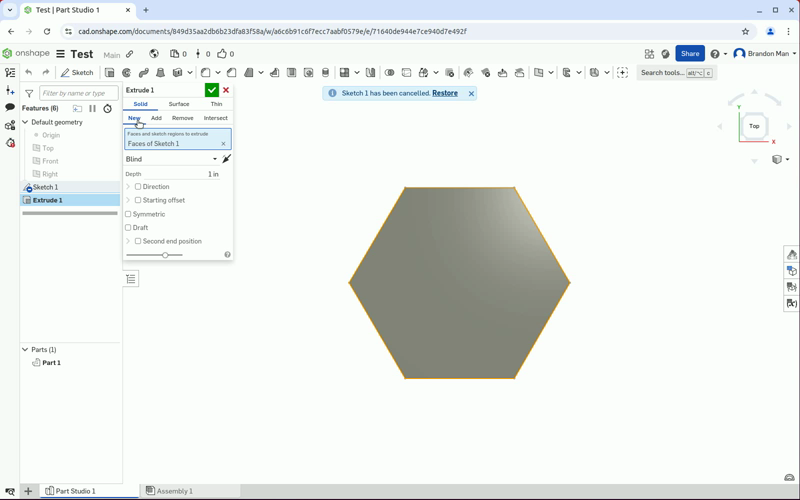
key(tab, 4)
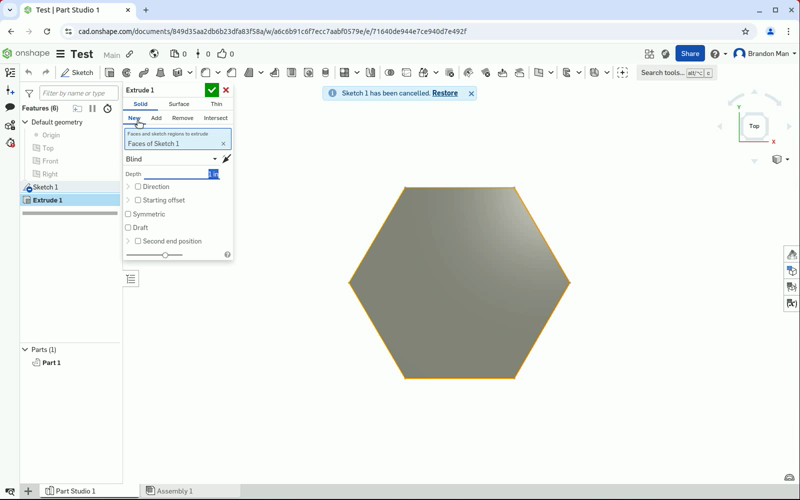
text(15.405)
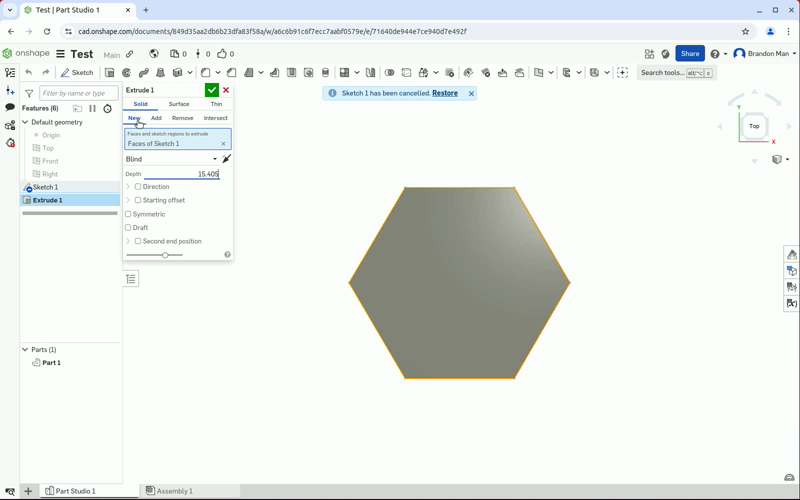
key(enter)
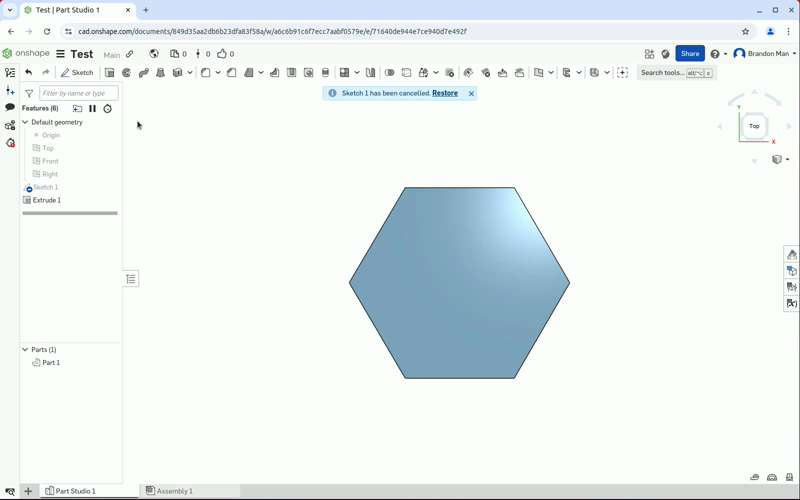
key(shift+h)
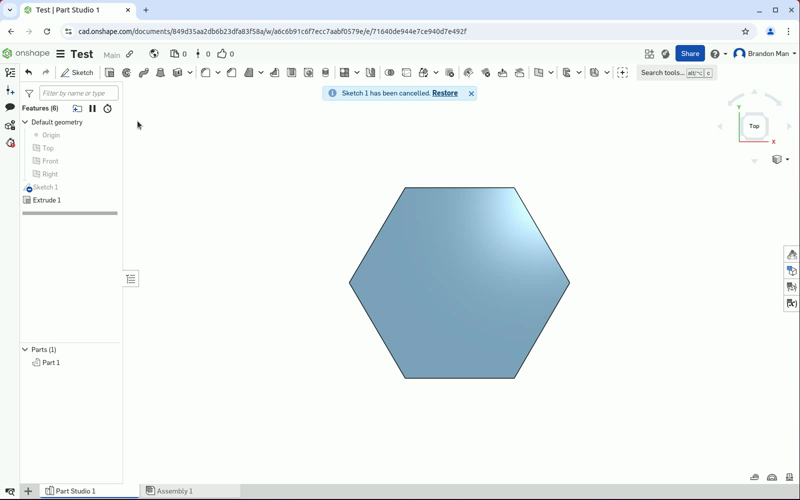
key(shift+h)
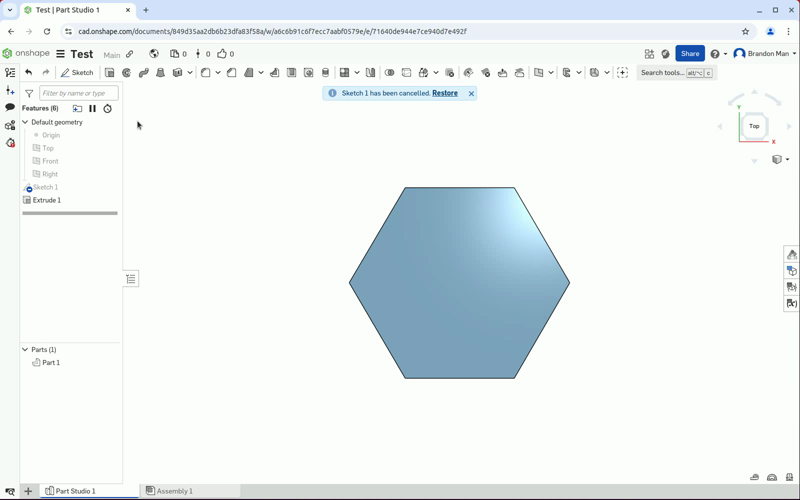
mouse_move(73, 189)
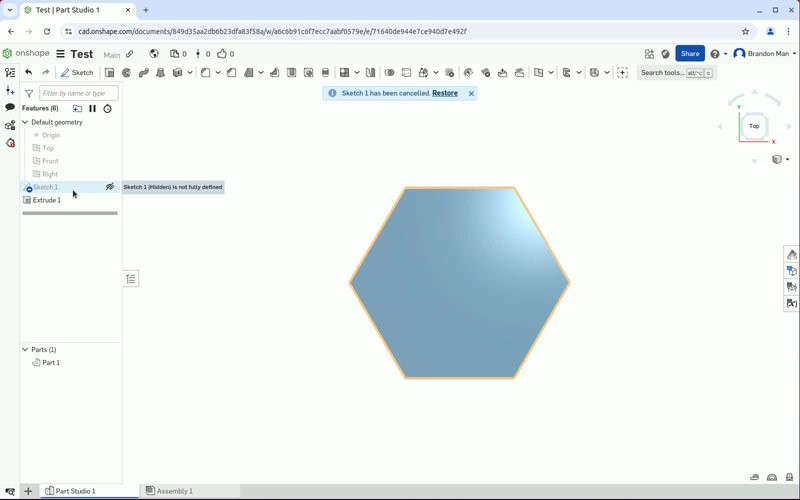
click(73, 189)
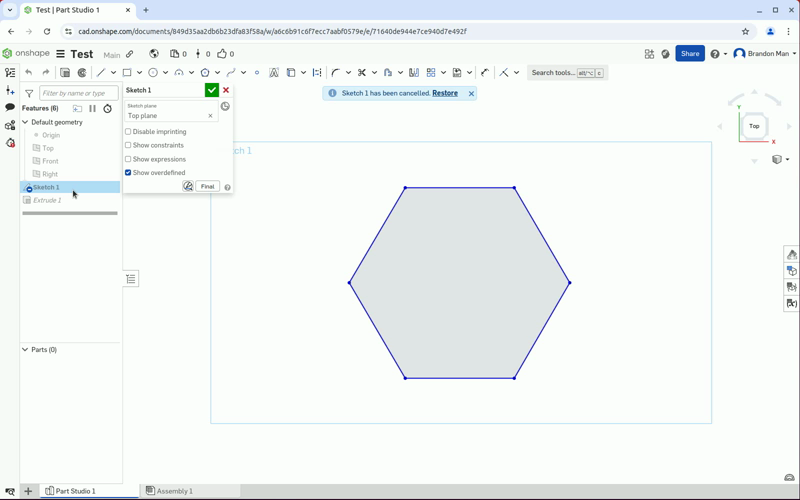
mouse_move(229, 92)
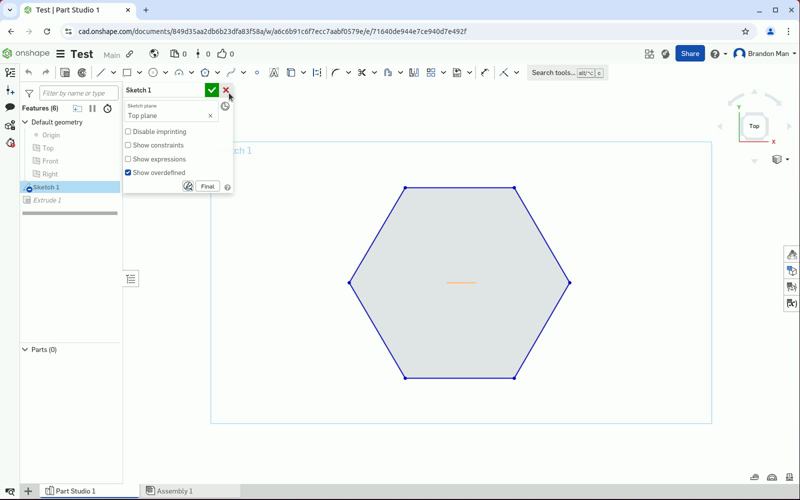
click(229, 92)
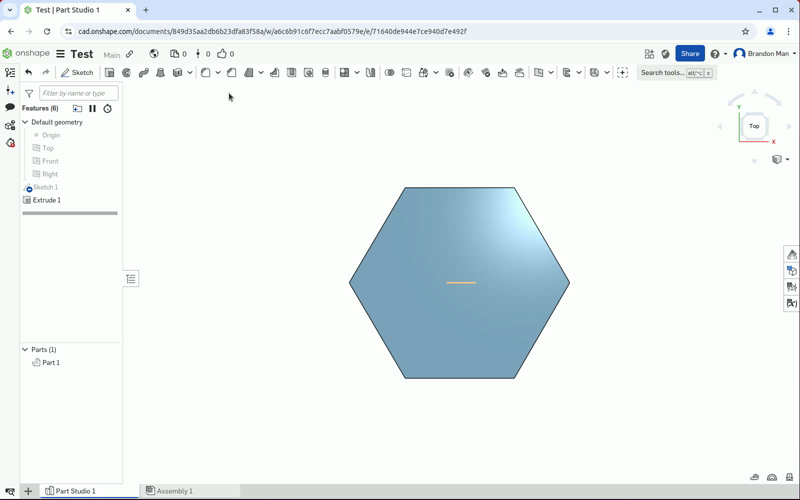
mouse_move(541, 75)
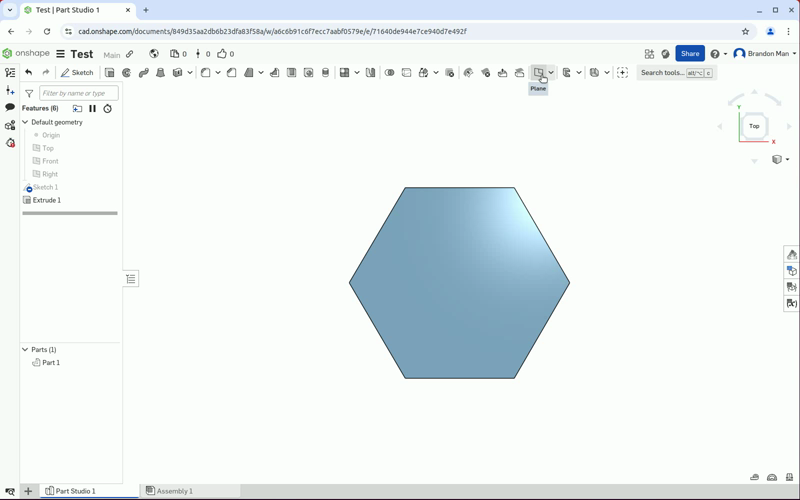
click(541, 75)
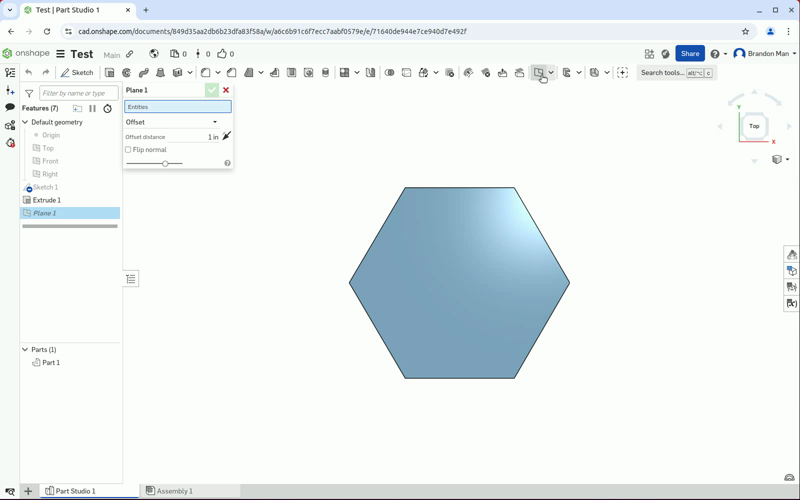
mouse_move(73, 150)
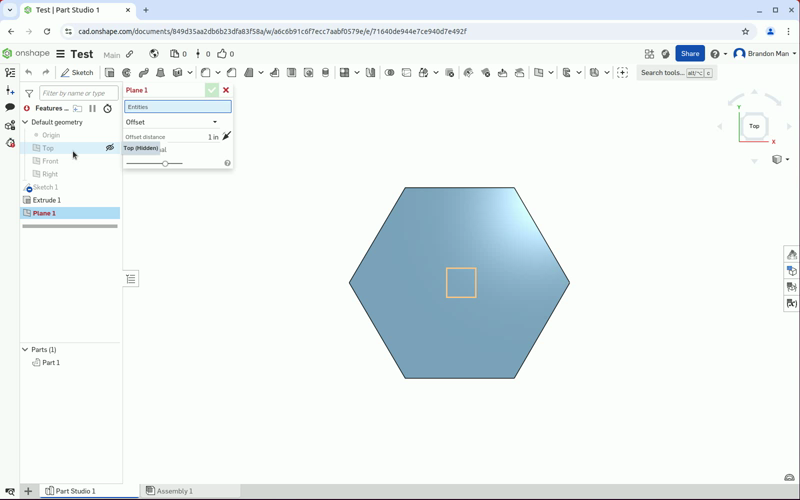
click(73, 150)
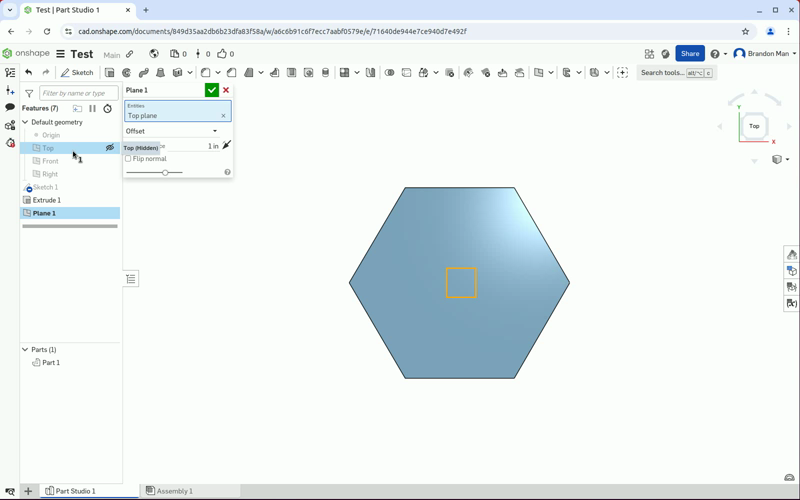
key(tab, 2)
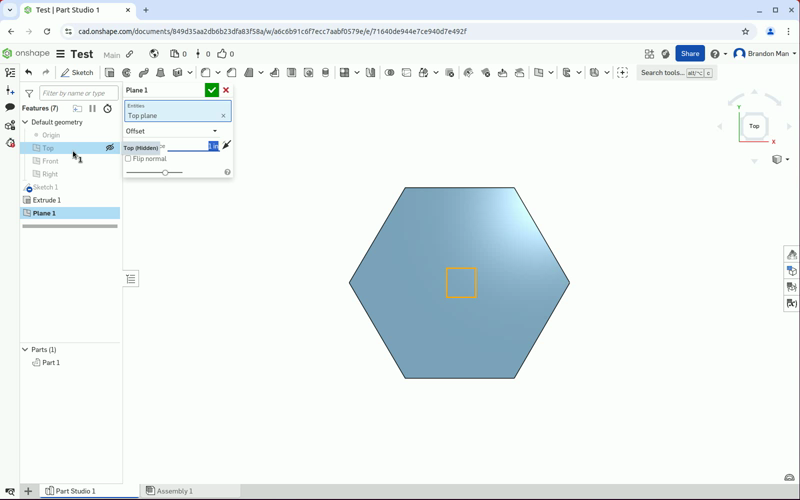
text(15.405)
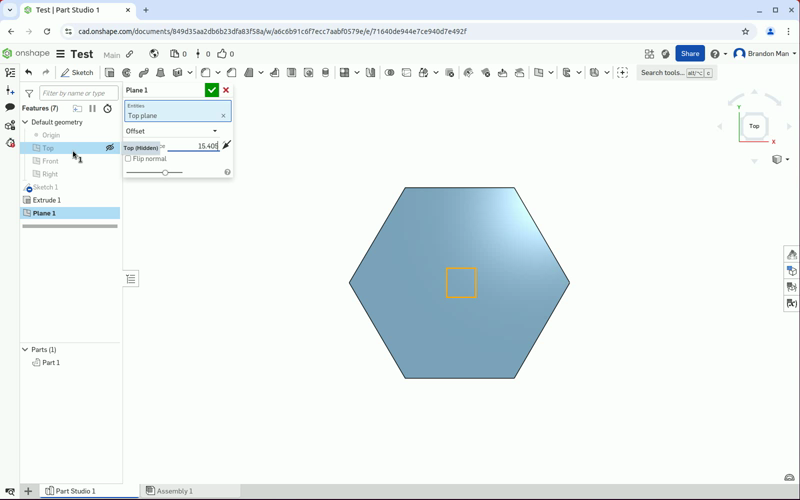
key(enter, 2)
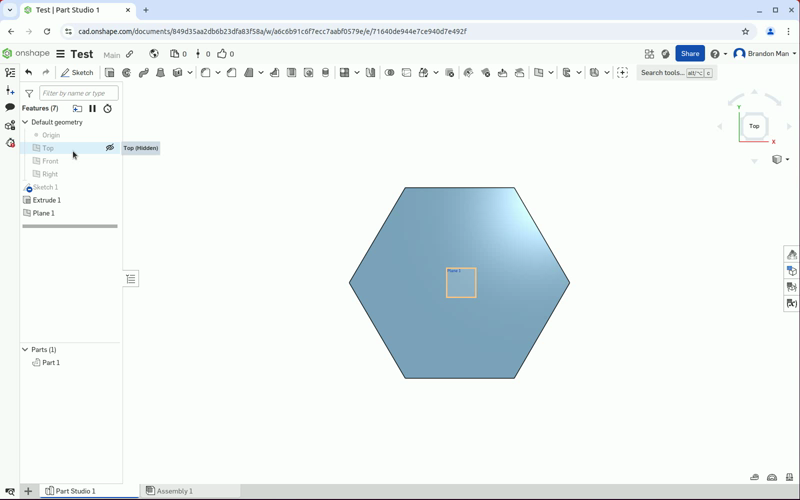
key(shift+s)
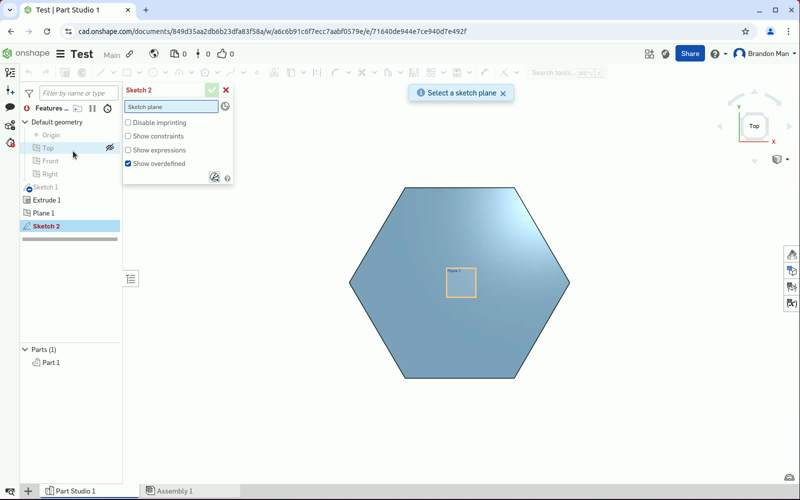
mouse_move(73, 215)
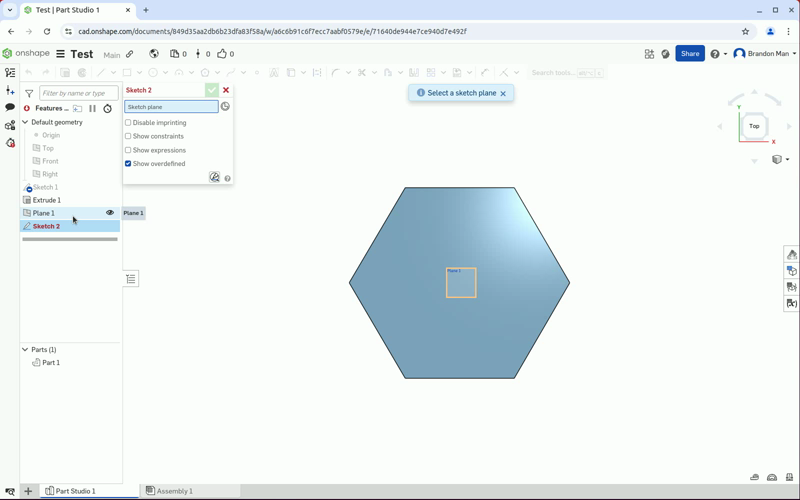
click(73, 215)
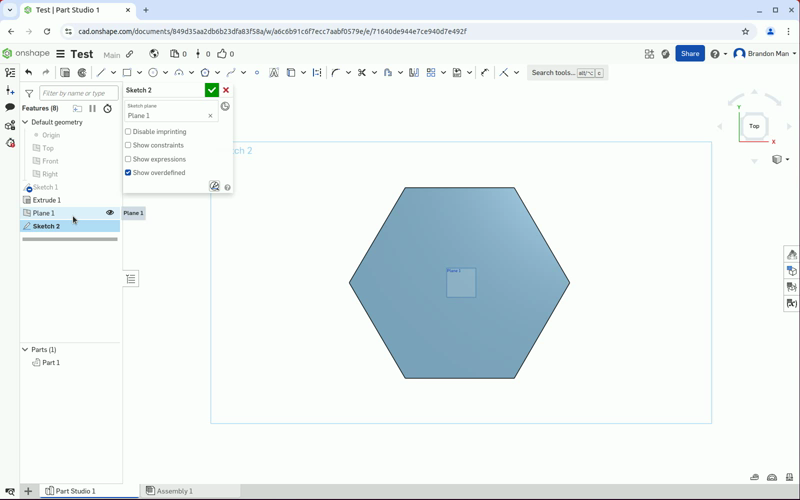
mouse_move(73, 352)
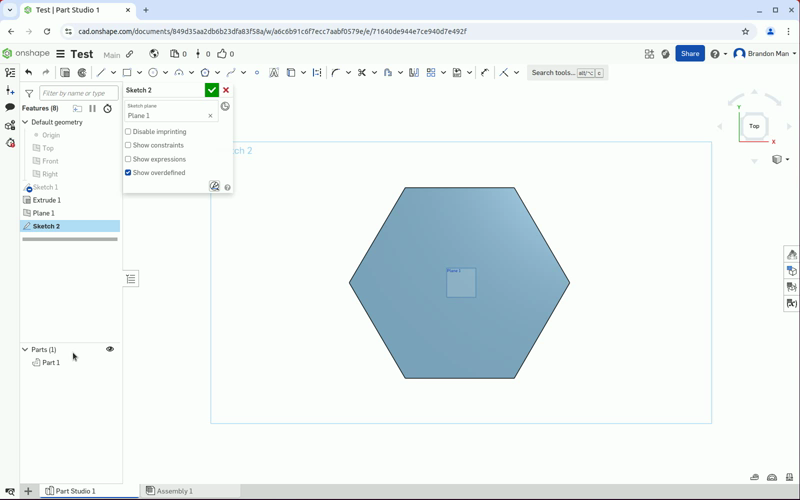
key(y)
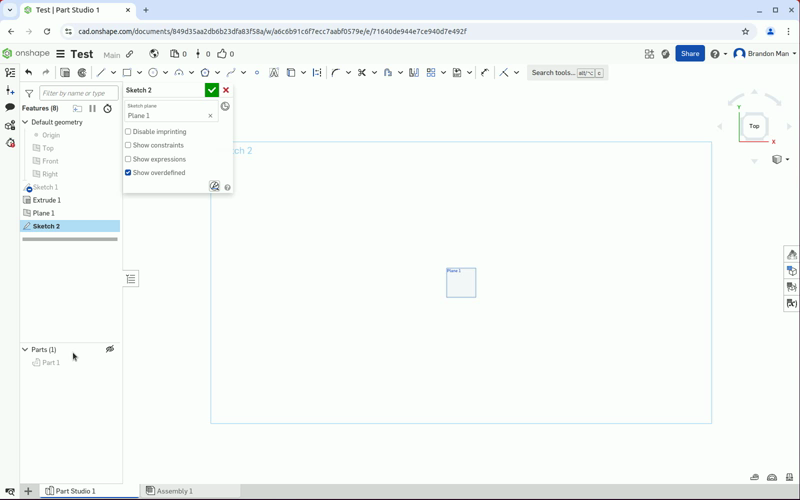
key(c)
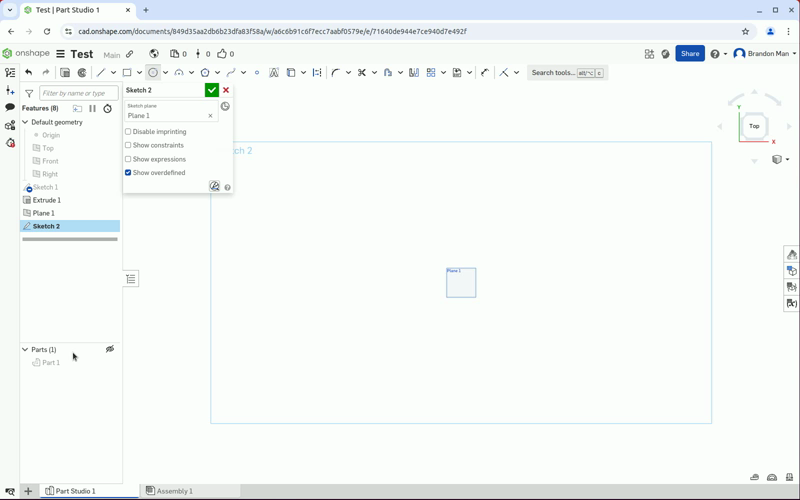
key_down(shift)
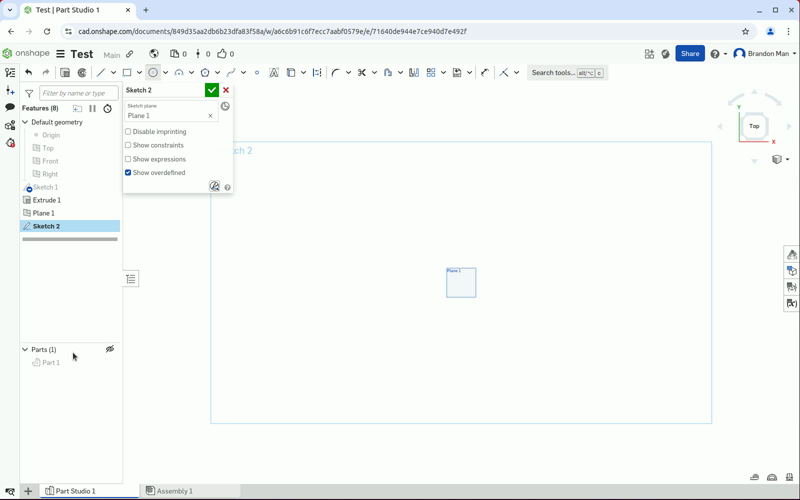
mouse_move(461, 282)
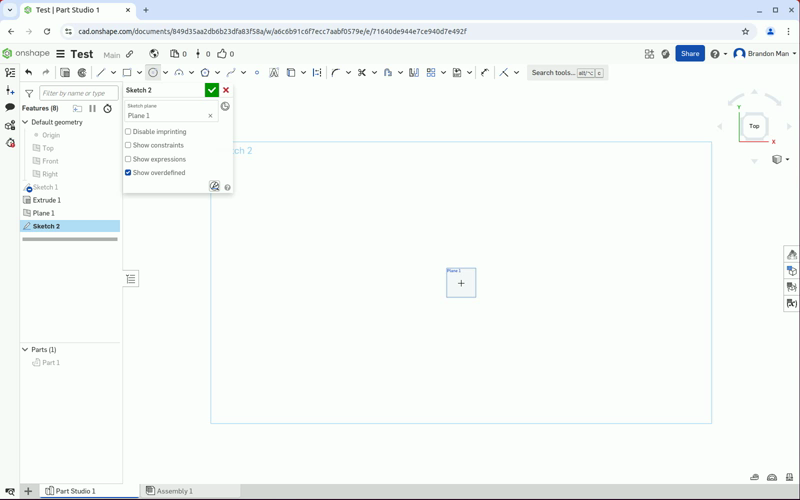
click(461, 282)
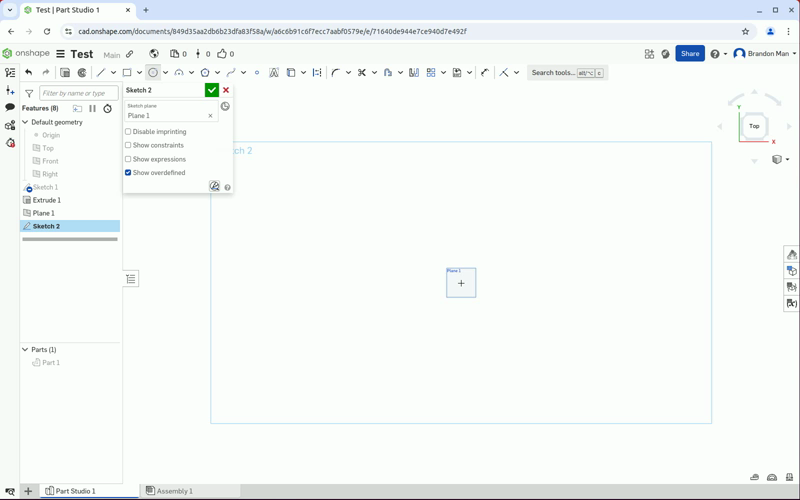
key_up(shift)
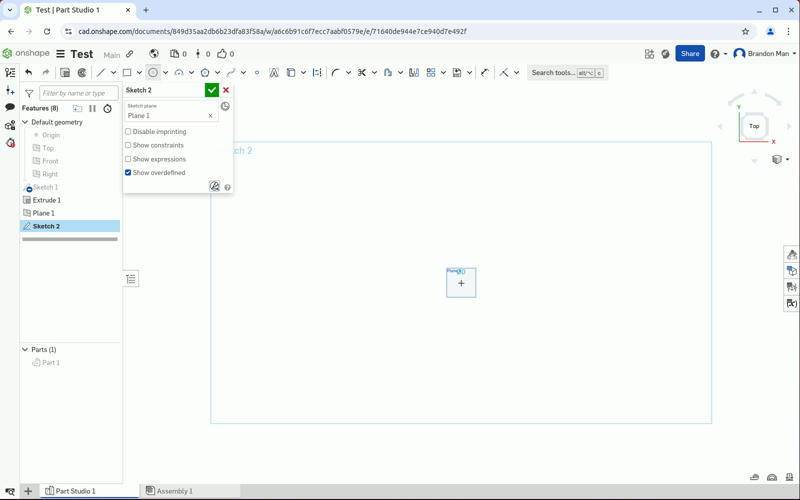
mouse_move(552, 282)
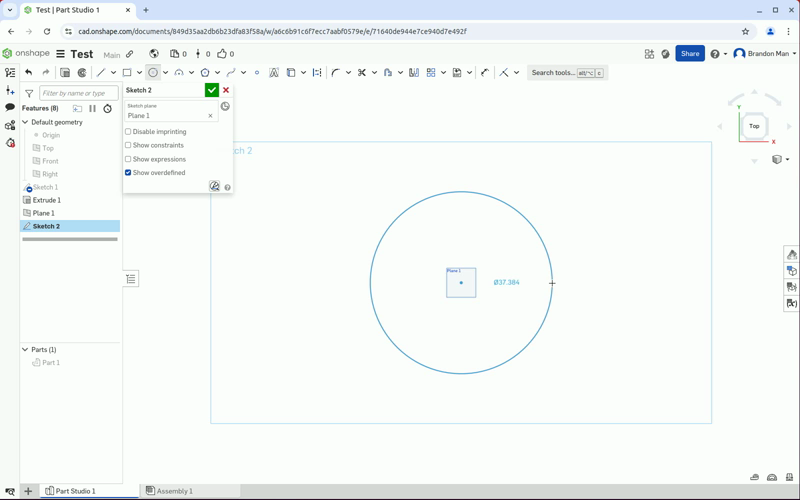
click(552, 282)
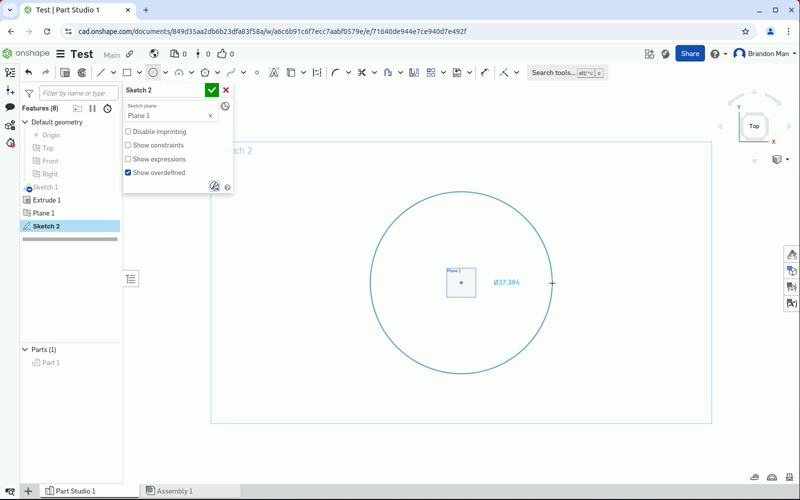
key(esc)
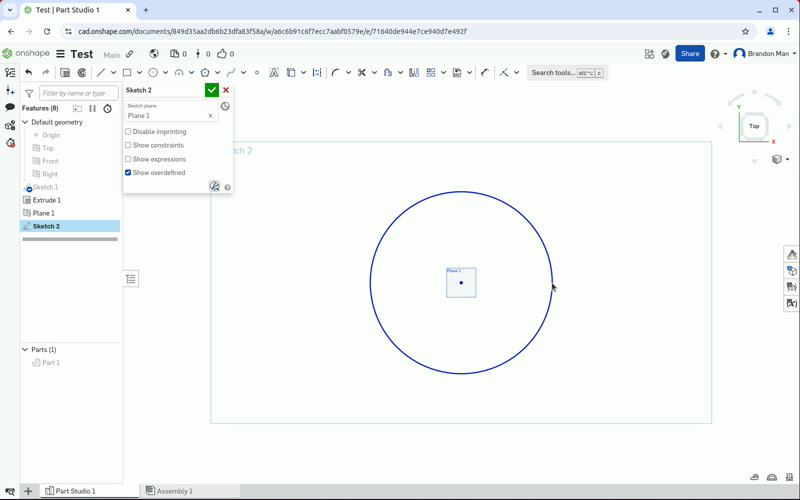
mouse_move(476, 220)
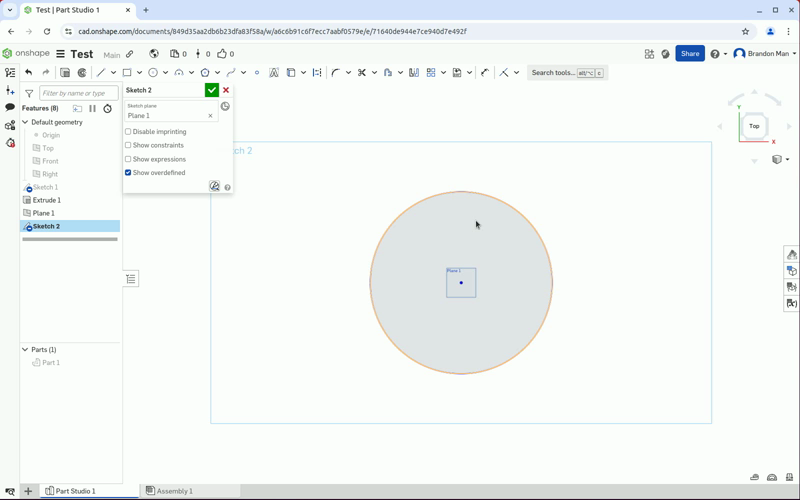
click(476, 220)
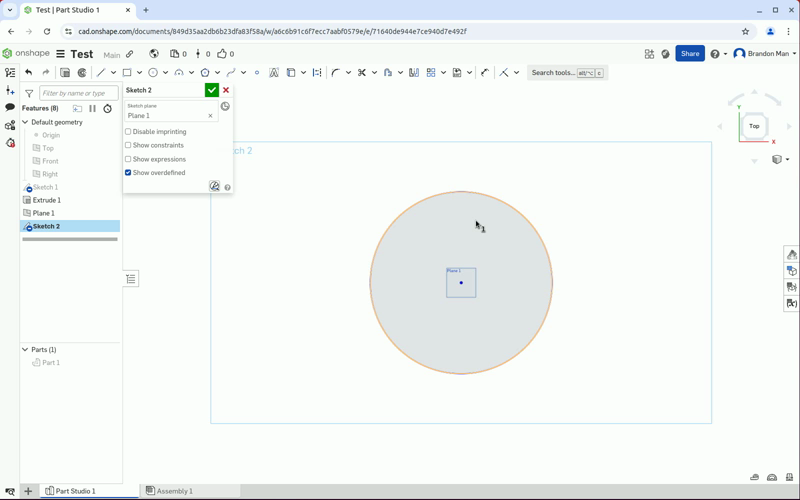
mouse_move(73, 352)
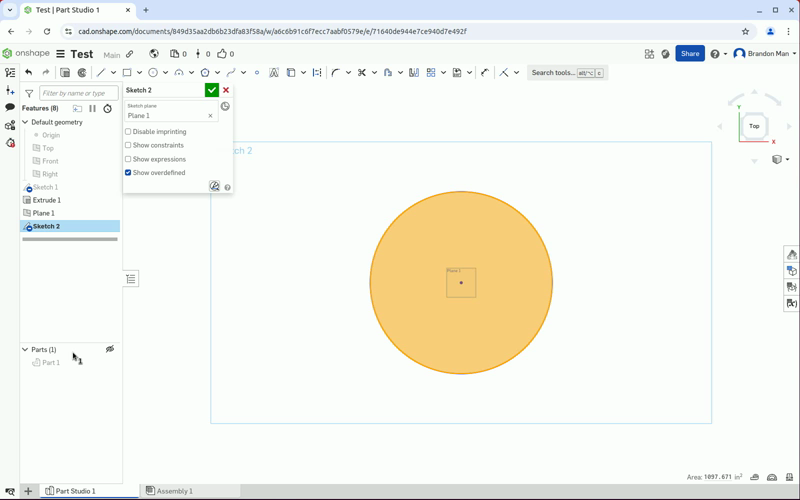
key(shift+y)
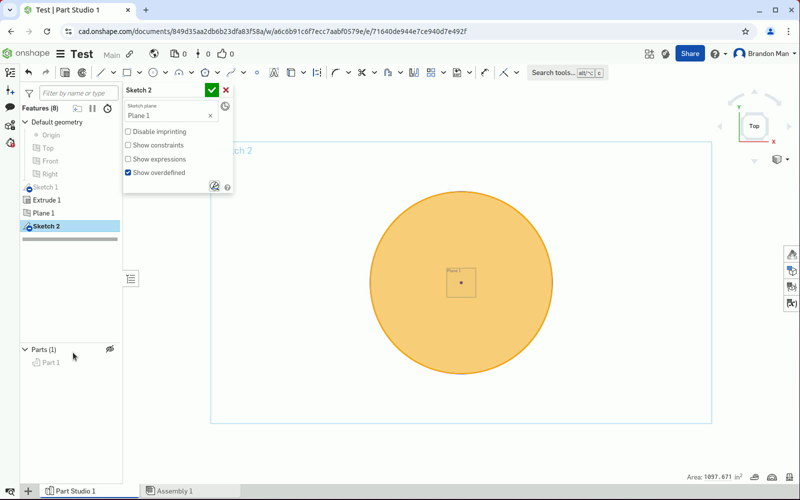
key(shift+e)
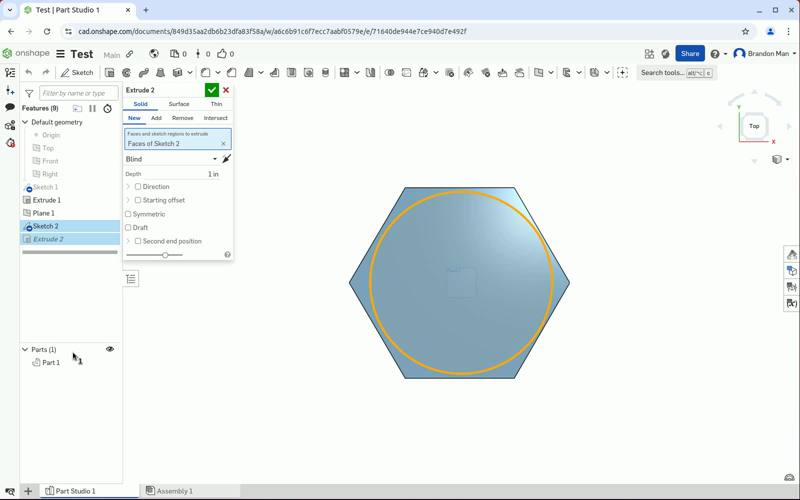
mouse_move(143, 106)
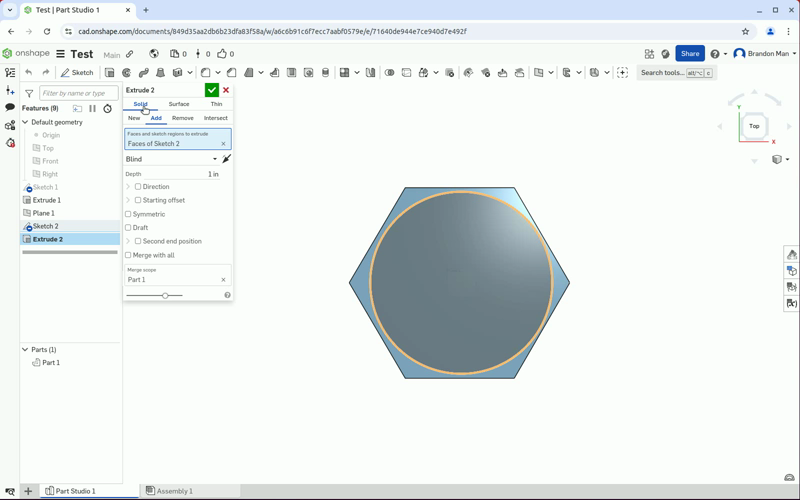
click(143, 106)
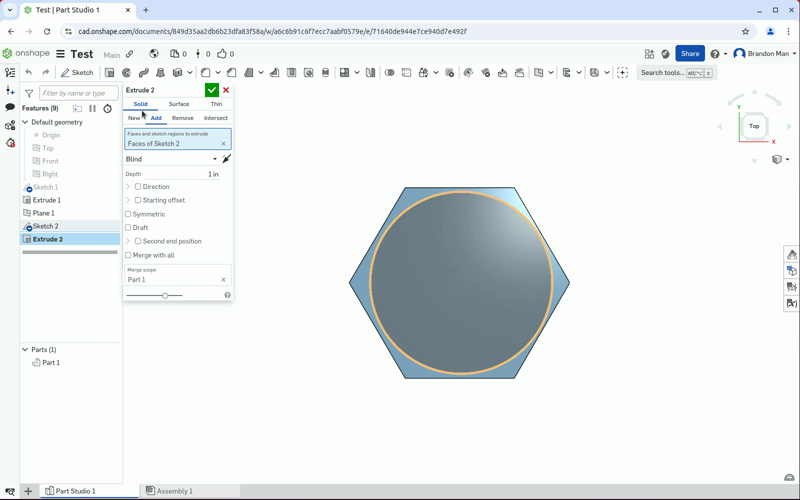
mouse_move(137, 120)
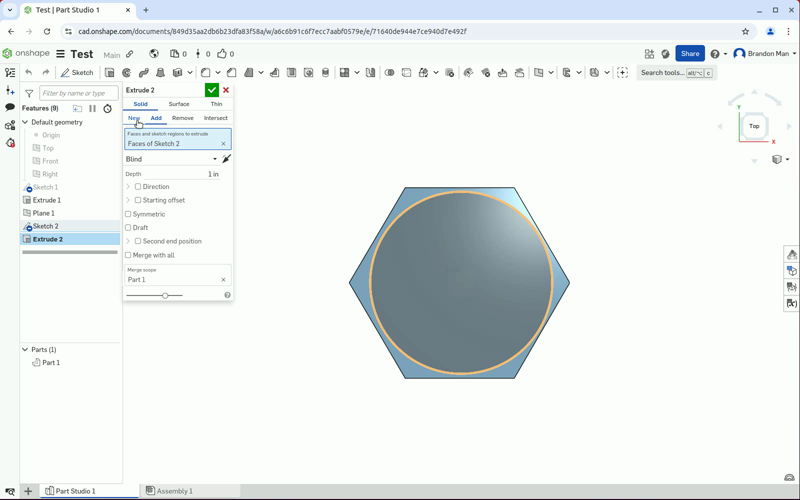
click(137, 120)
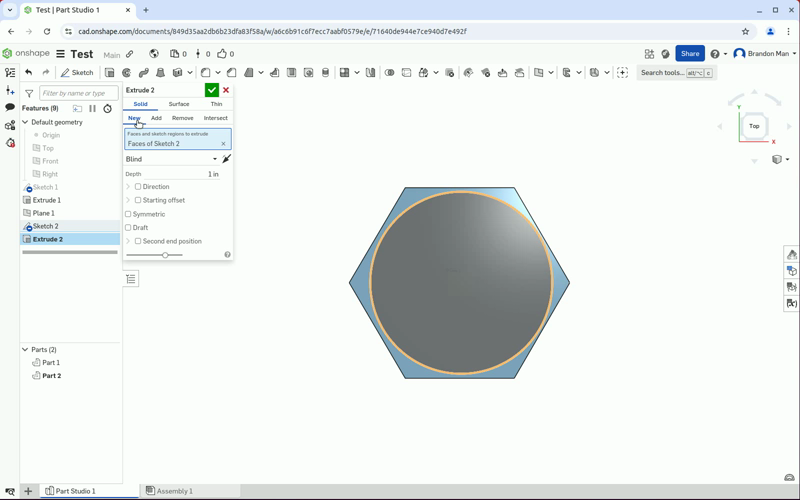
key(tab, 4)
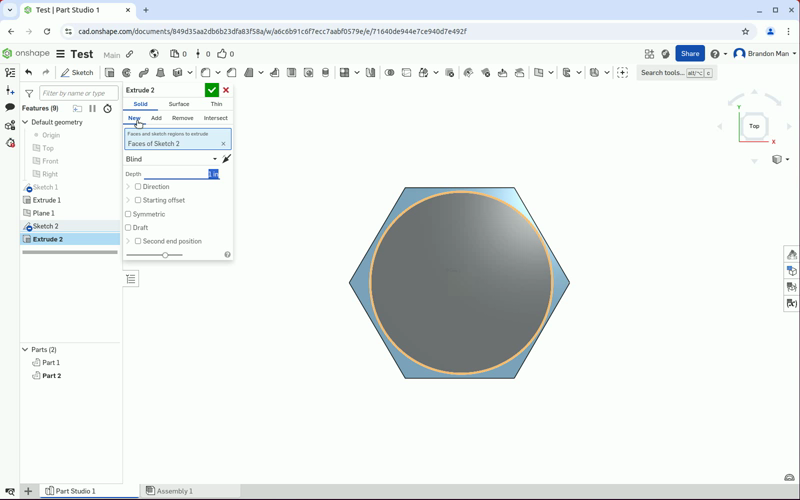
text(7.703)
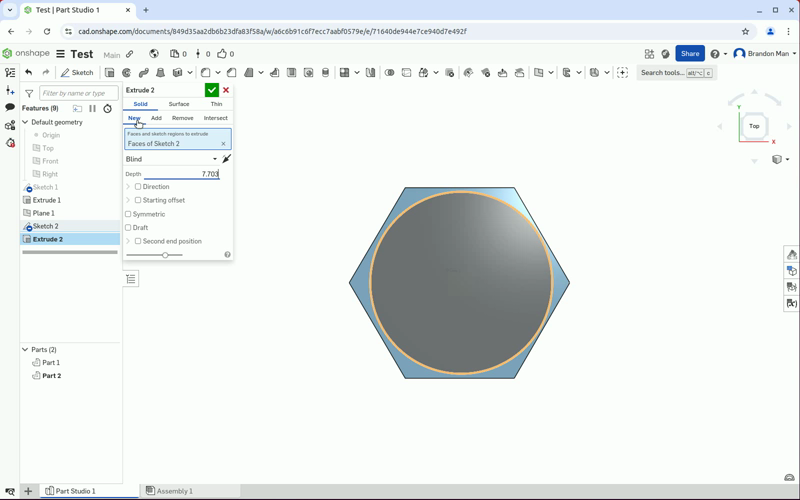
key(enter)
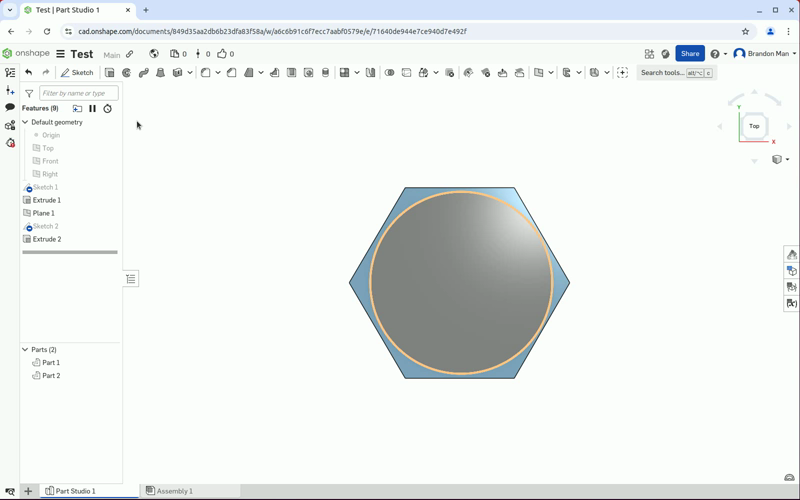
key(shift+h)
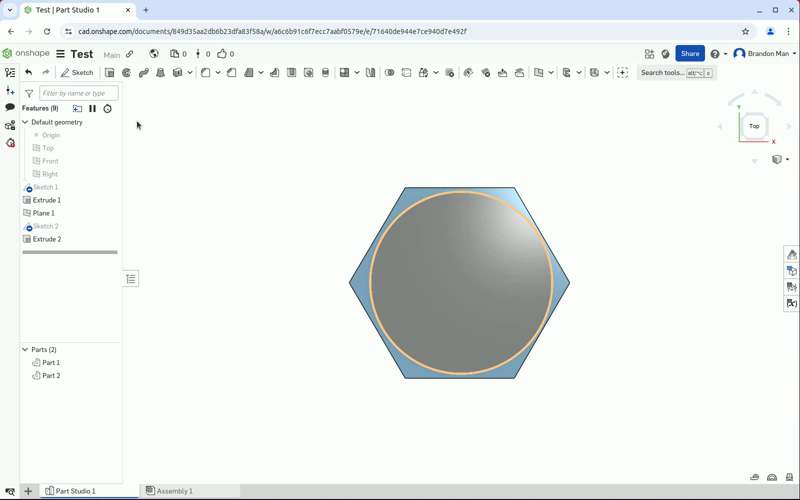
key(shift+h)
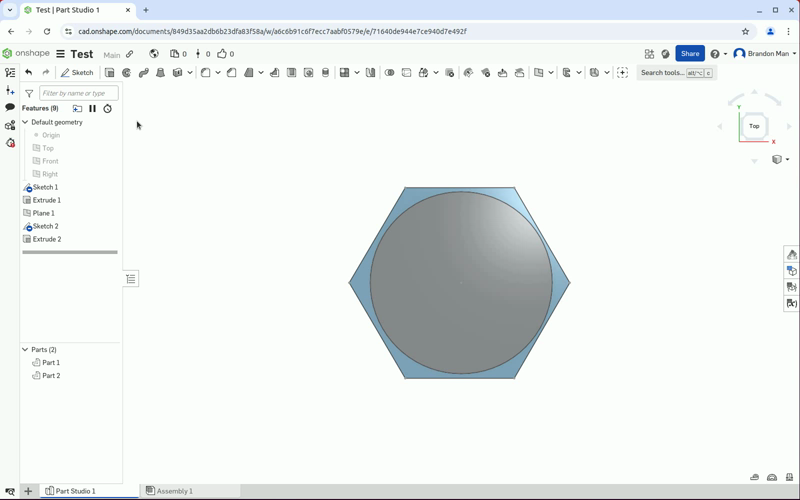
key(shift+7)
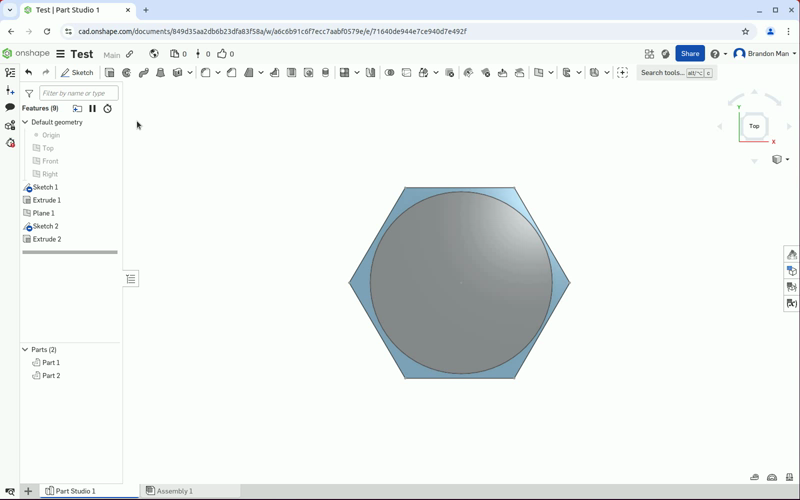
key(up, 3)
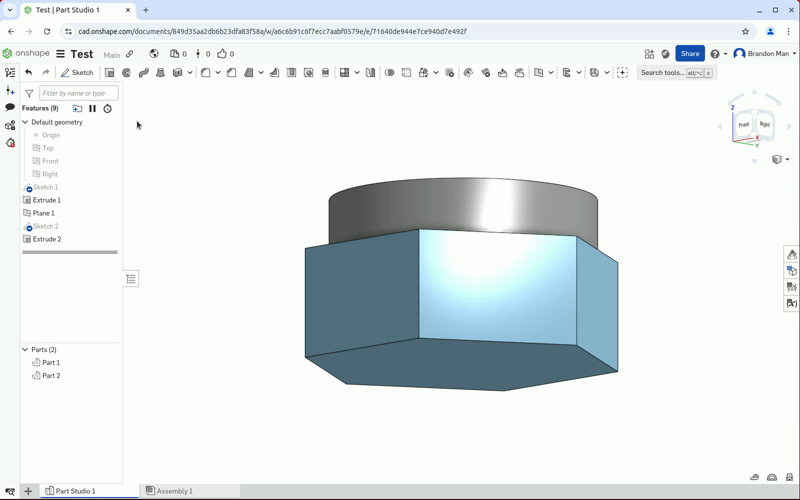
key(left, 3)
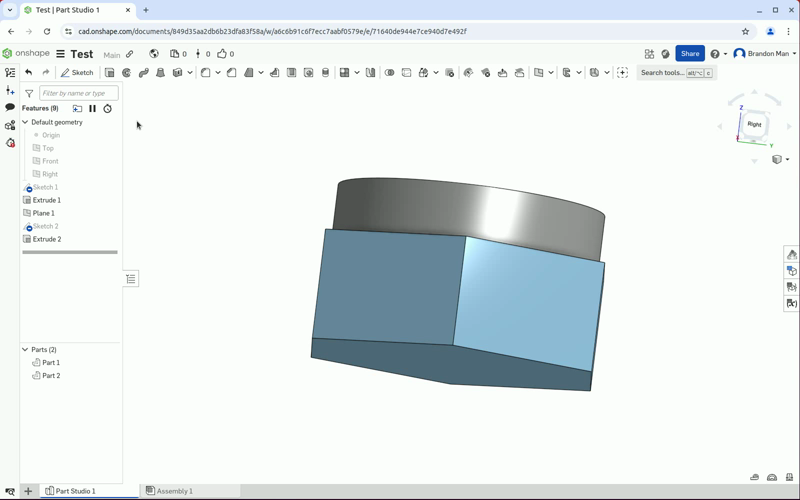
key(right, 3)
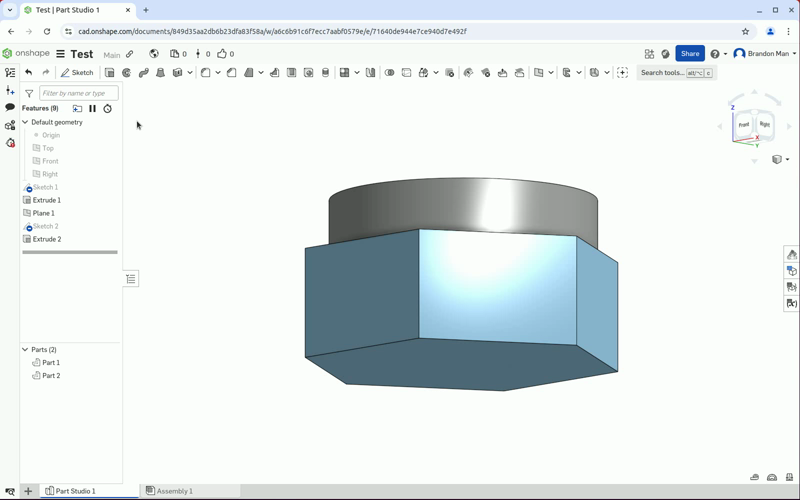
key(down, 3)
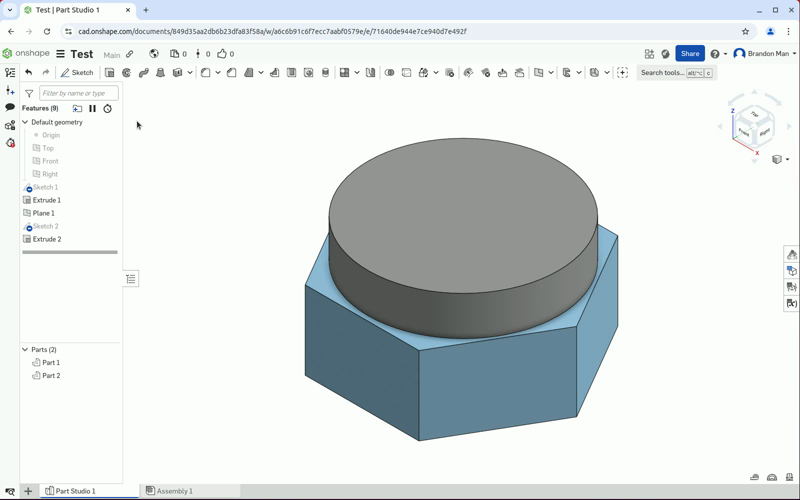
mouse_move(73, 189)
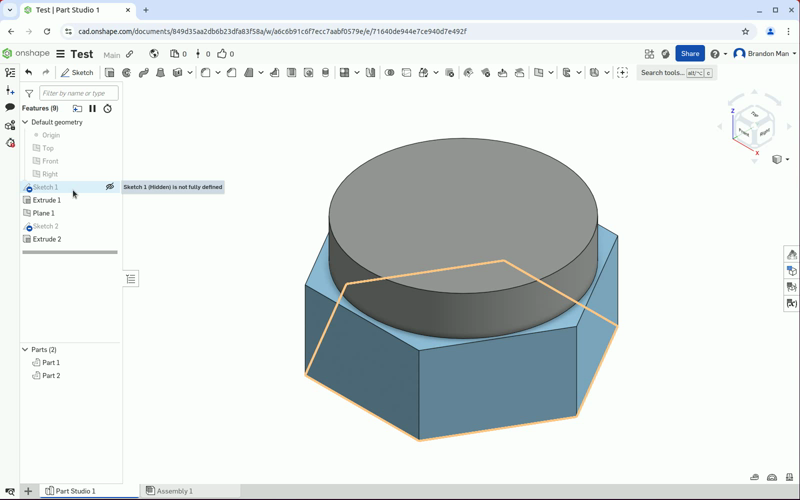
click(73, 189)